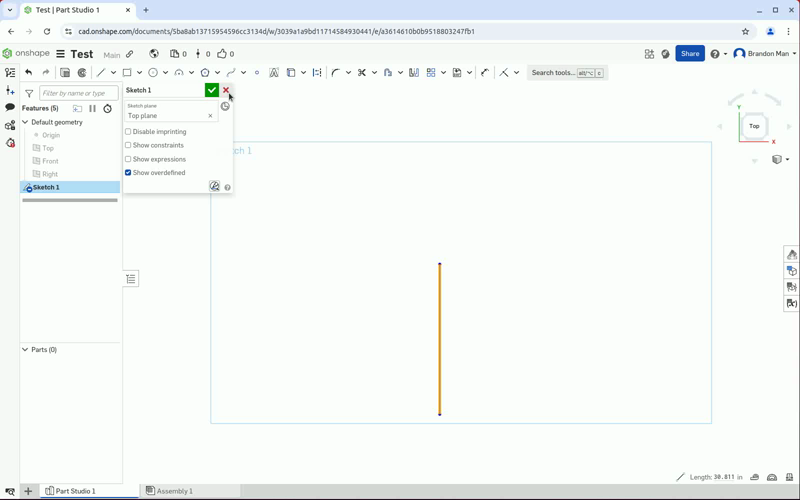
key(shift+h)
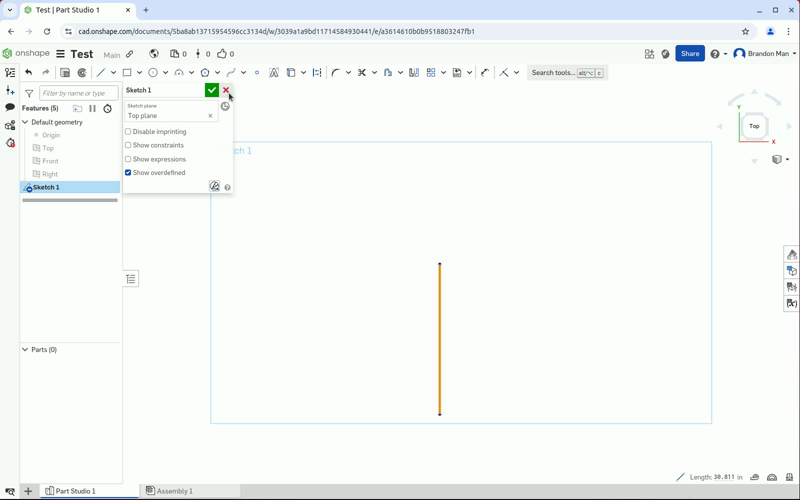
key(shift+s)
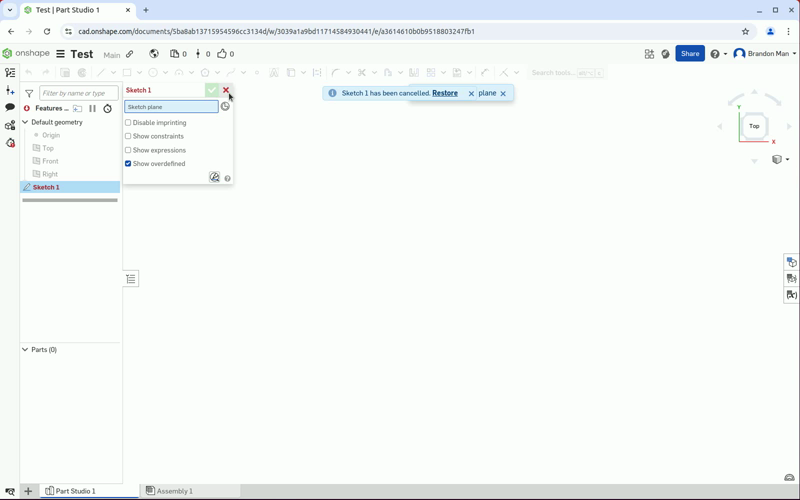
mouse_move(73, 150)
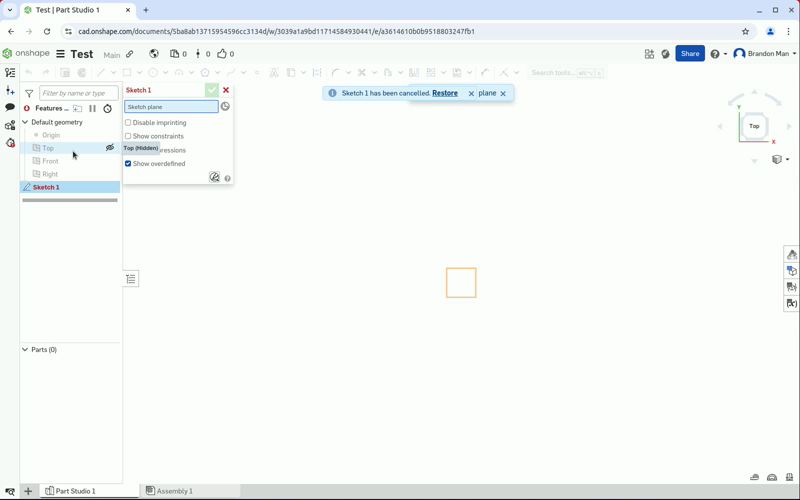
click(73, 150)
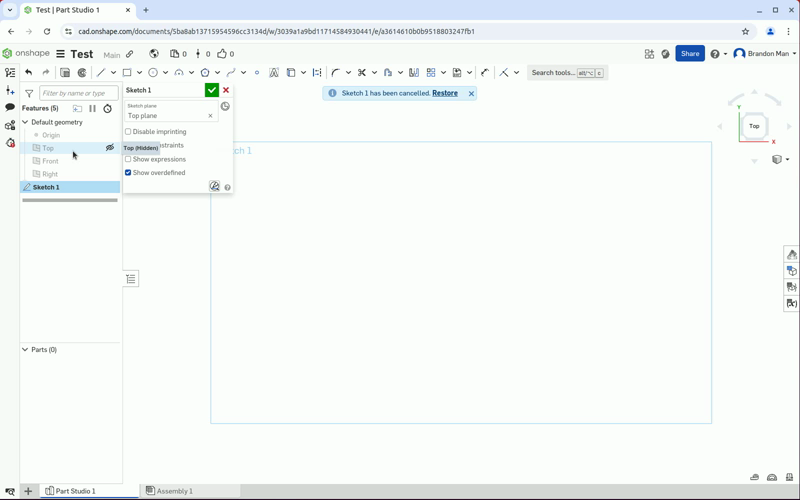
mouse_move(73, 352)
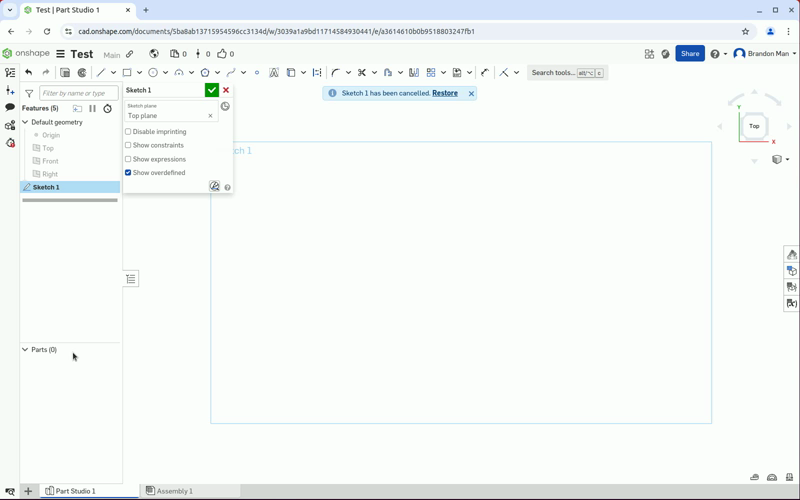
key(y)
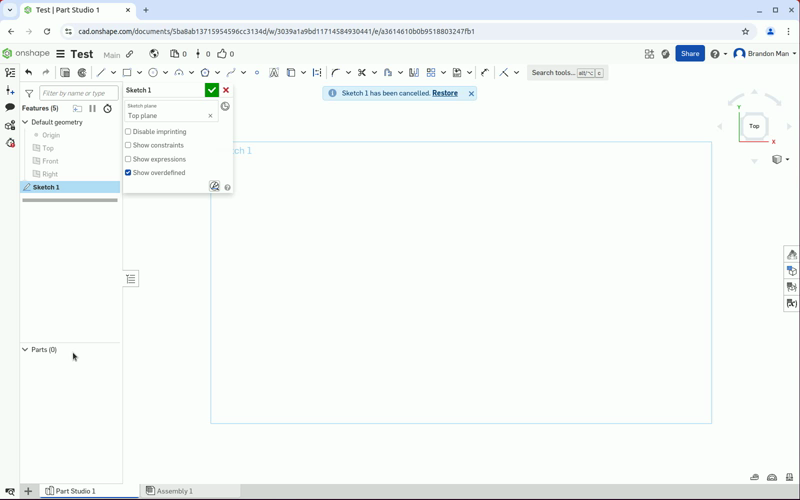
key(l)
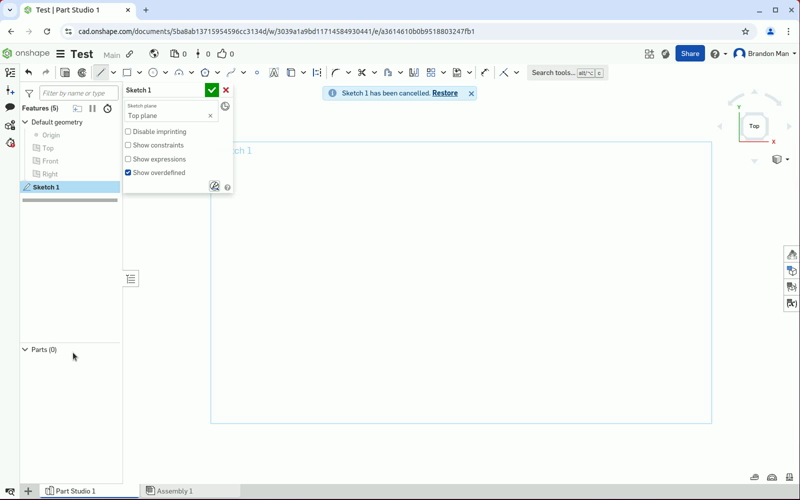
key_down(shift)
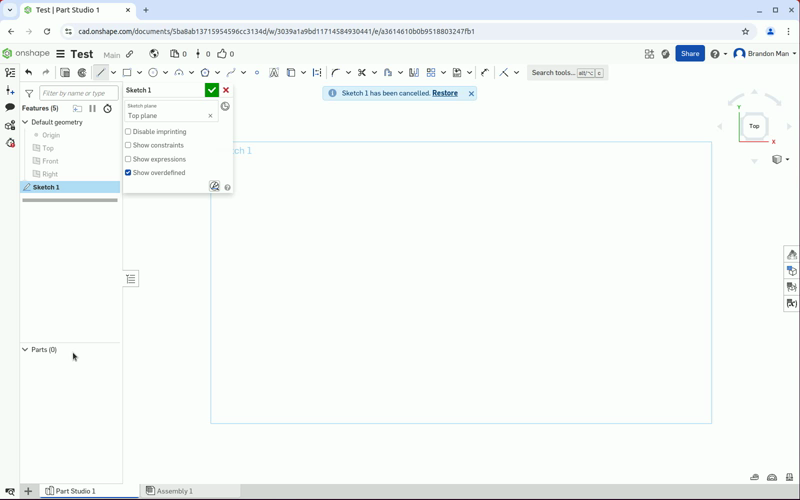
mouse_move(348, 351)
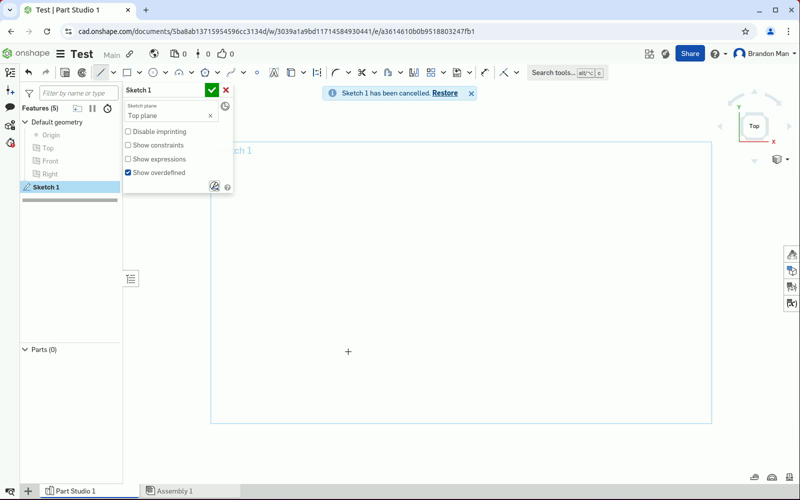
click(348, 351)
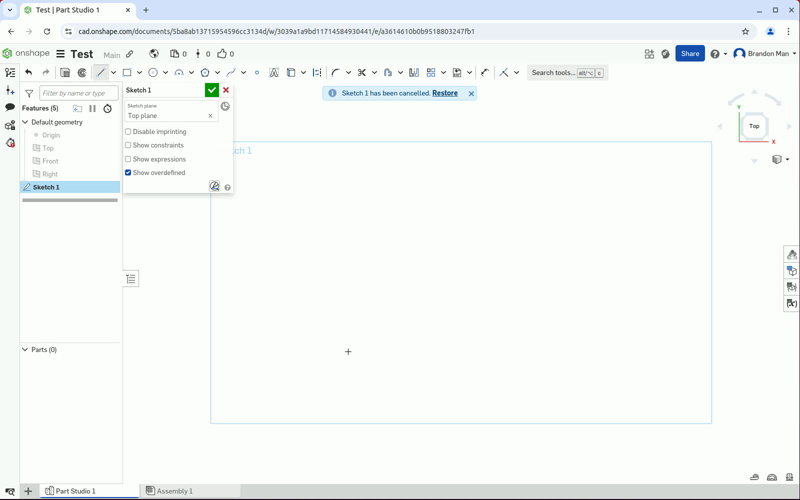
key_up(shift)
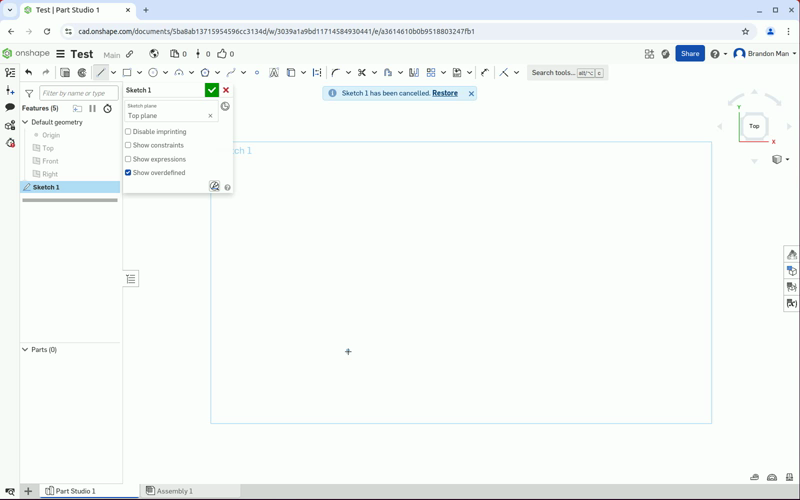
key_down(shift)
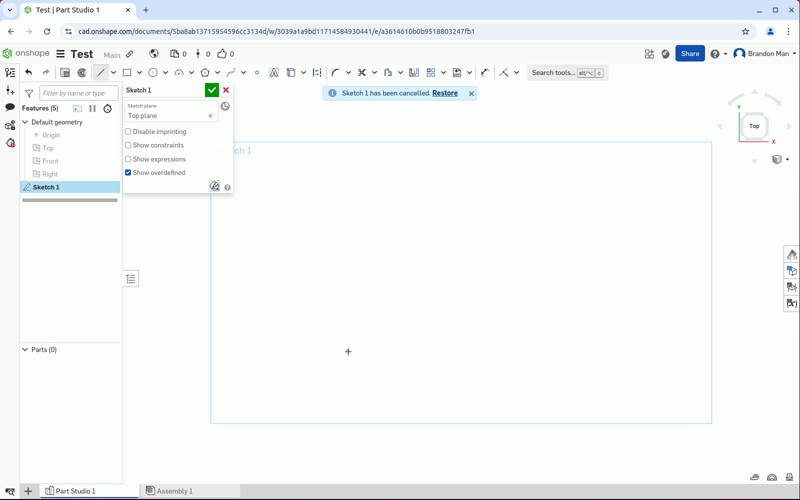
mouse_move(572, 351)
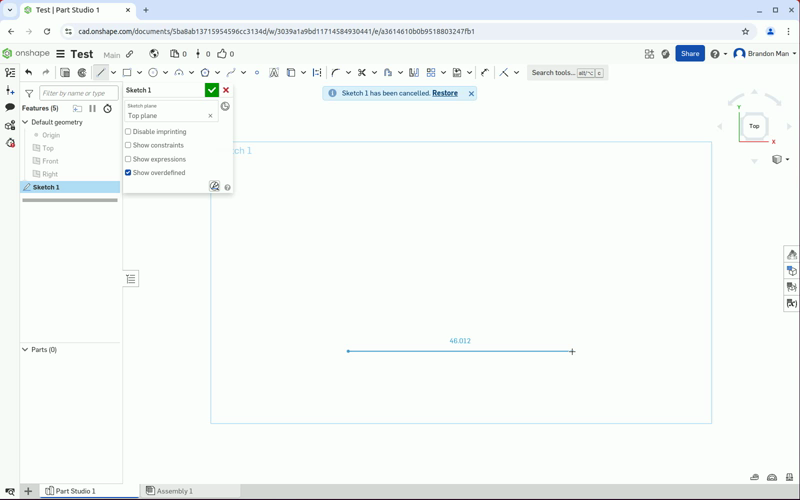
click(572, 351)
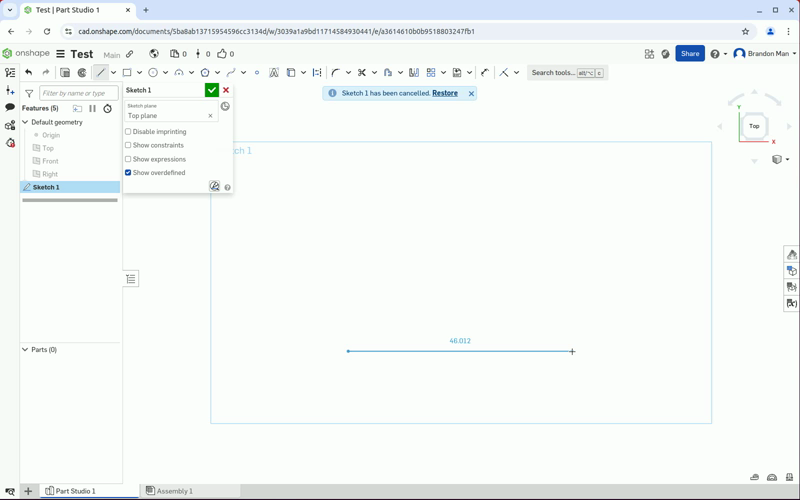
key_up(shift)
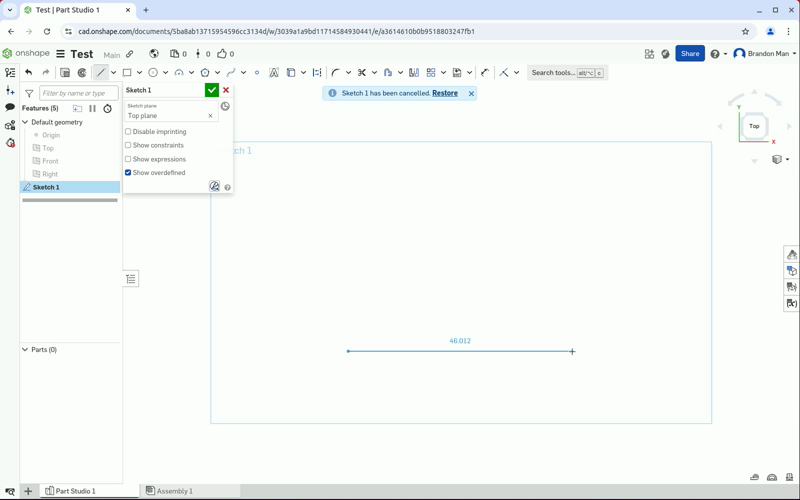
key_down(shift)
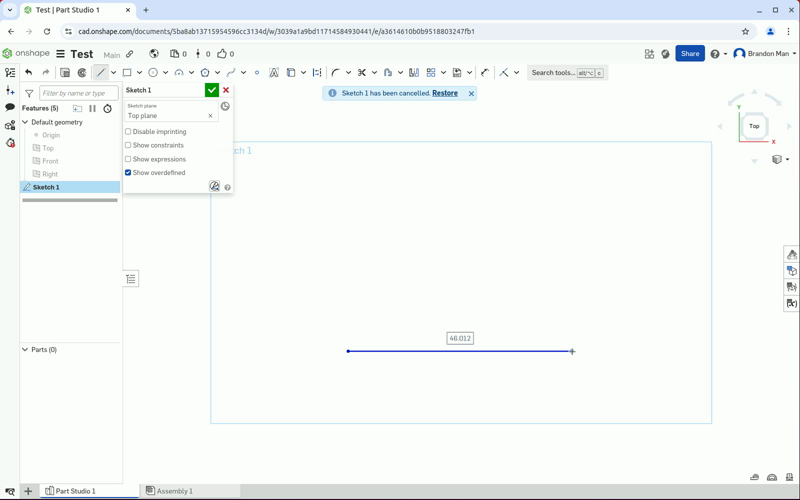
mouse_move(572, 216)
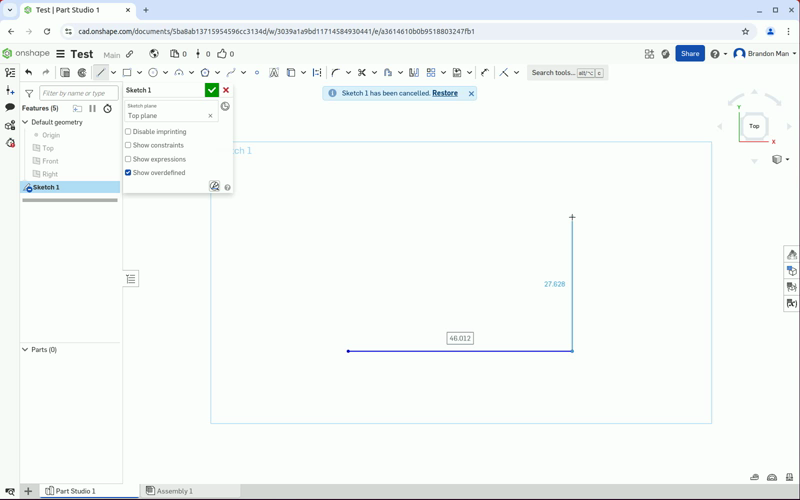
click(572, 216)
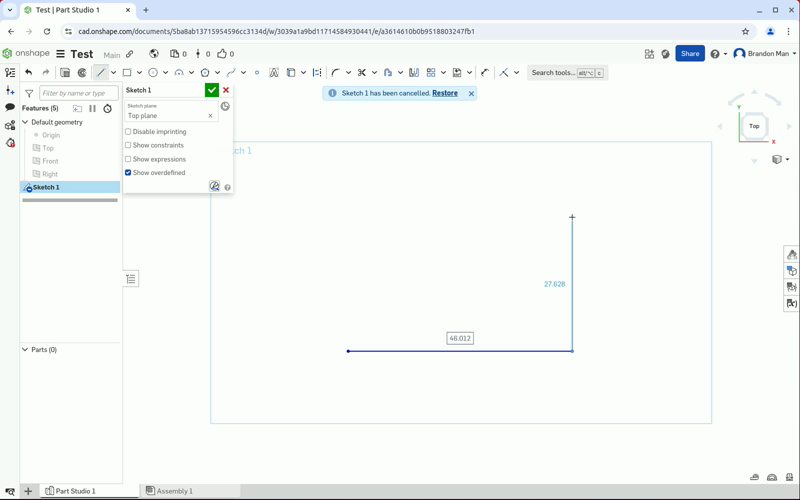
key_up(shift)
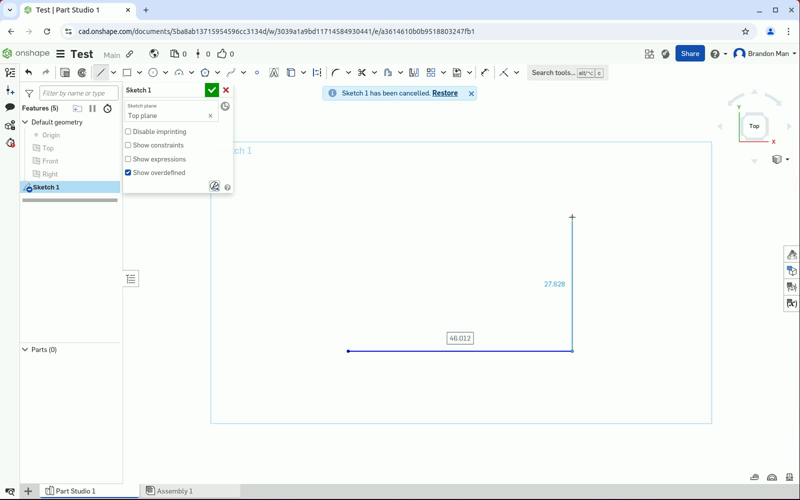
key_down(shift)
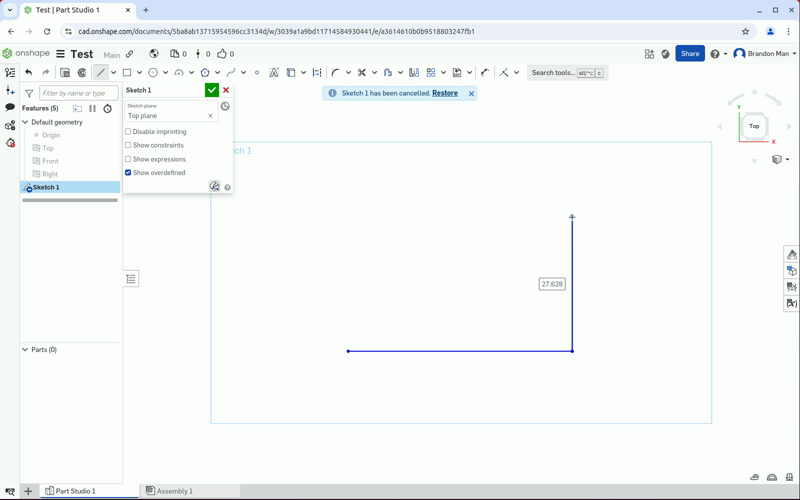
mouse_move(348, 216)
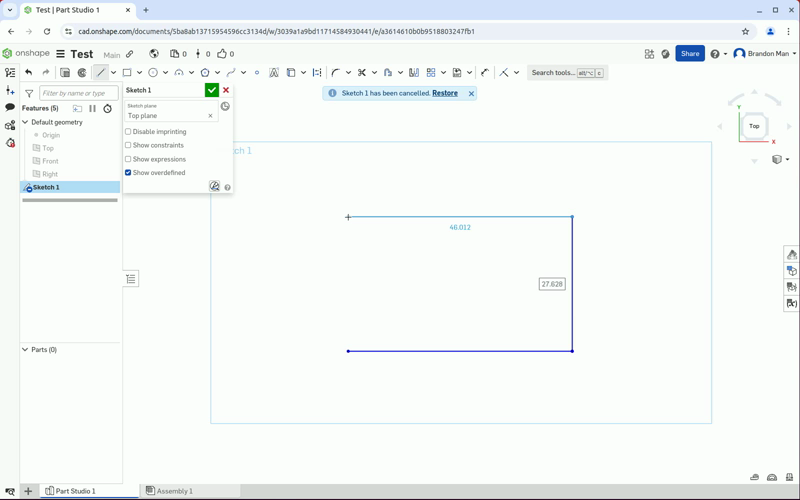
click(348, 216)
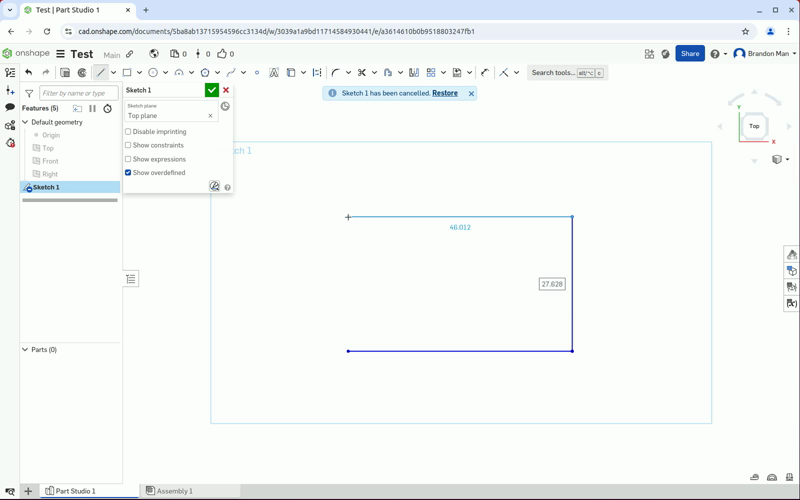
key_up(shift)
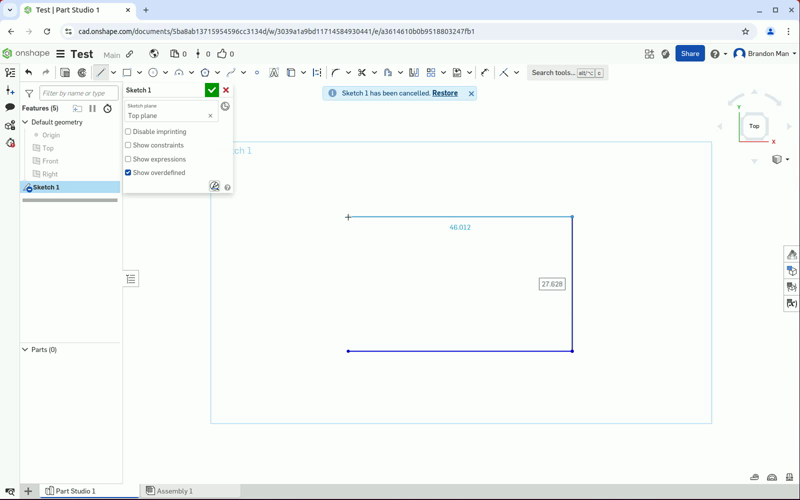
key_down(shift)
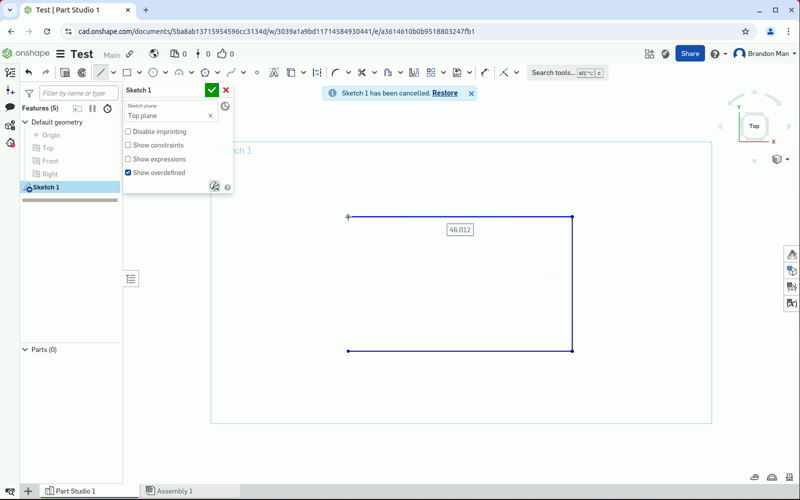
mouse_move(348, 351)
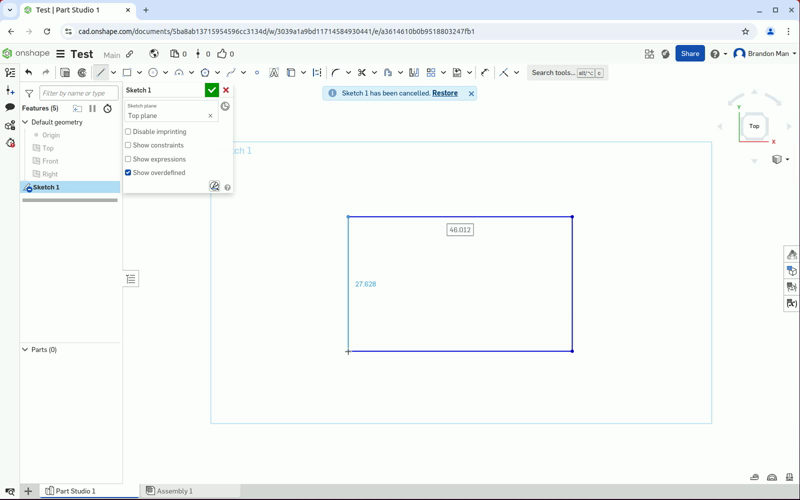
key_up(shift)
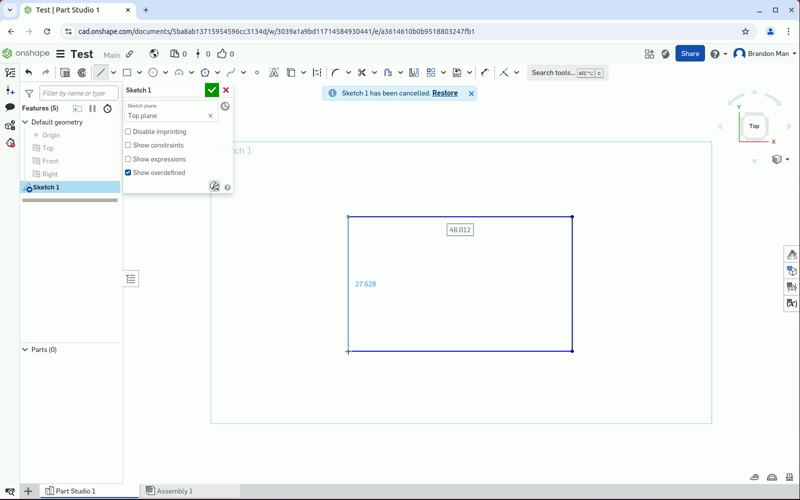
click(348, 351)
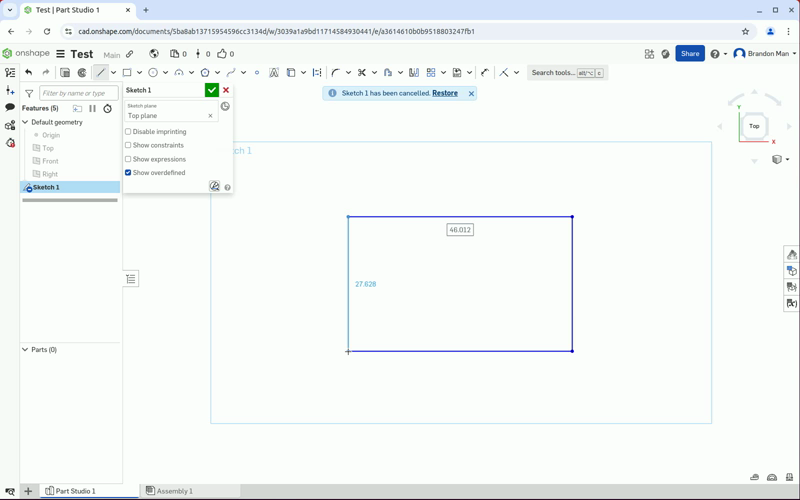
key(esc)
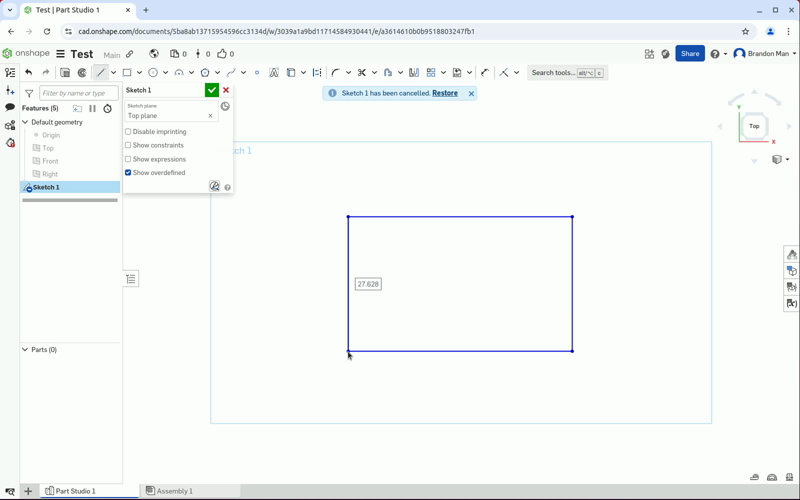
mouse_move(493, 239)
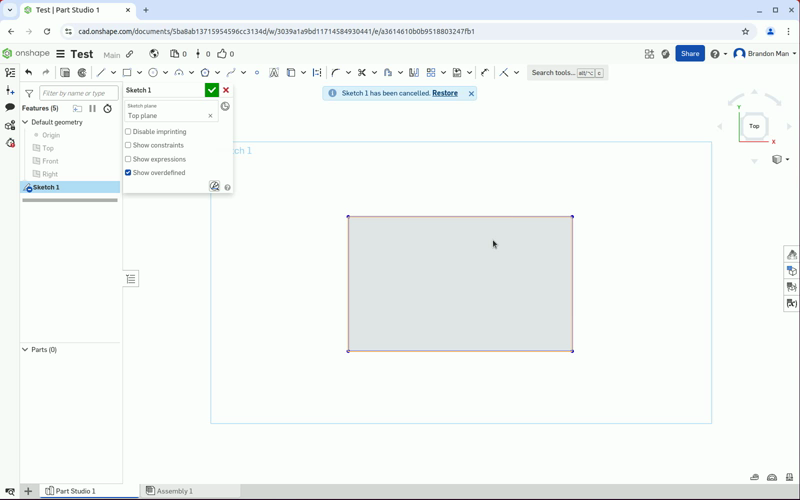
click(493, 239)
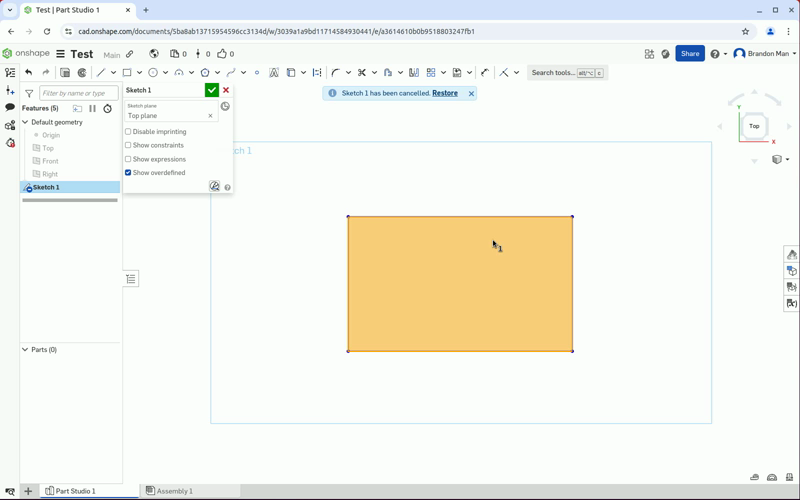
mouse_move(73, 352)
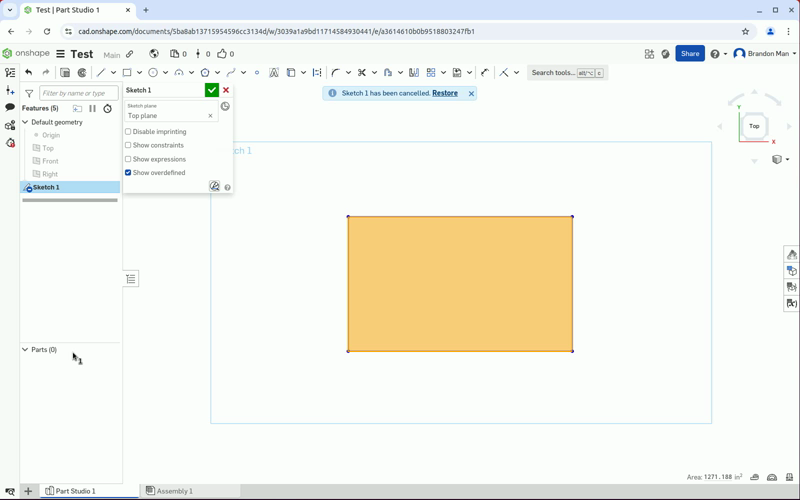
key(shift+y)
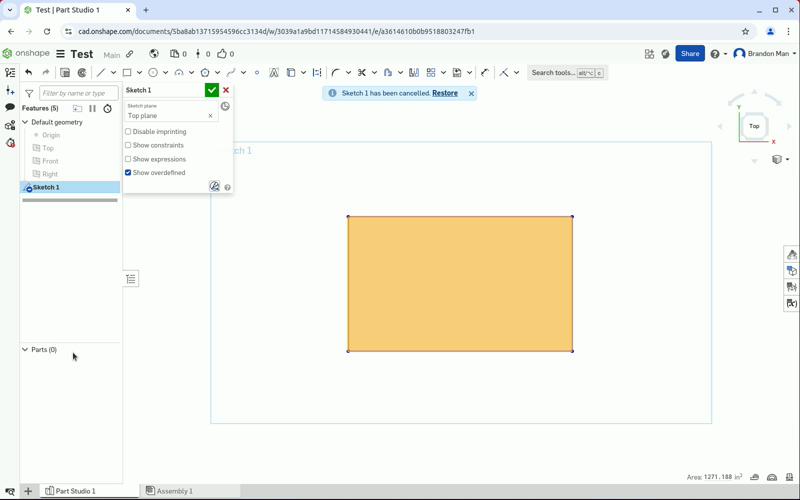
key(shift+e)
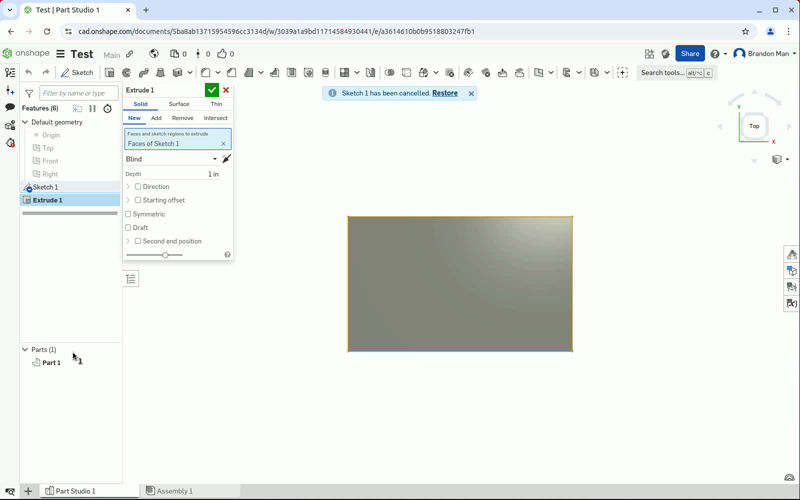
mouse_move(143, 106)
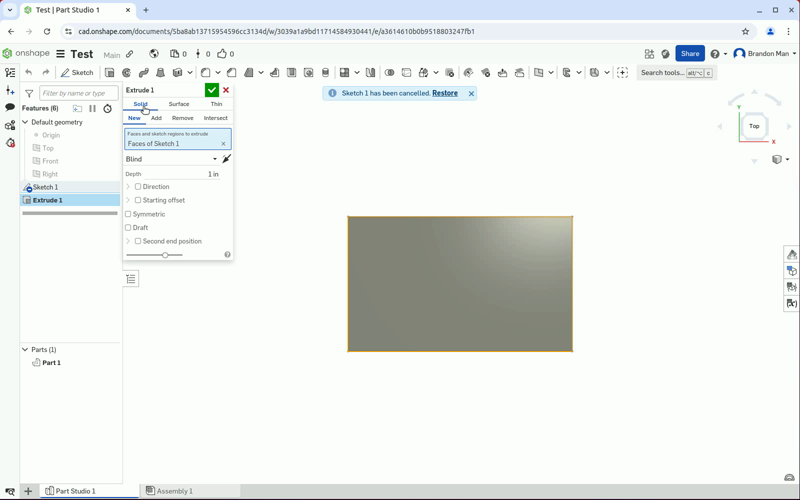
click(143, 106)
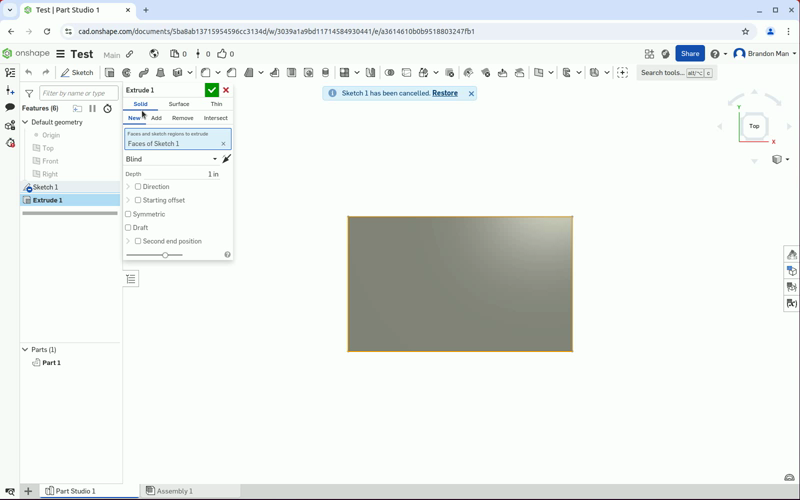
mouse_move(137, 120)
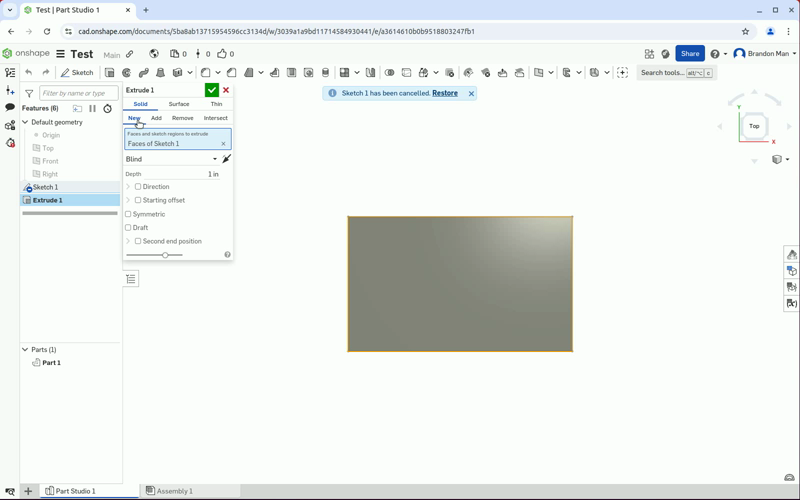
click(137, 120)
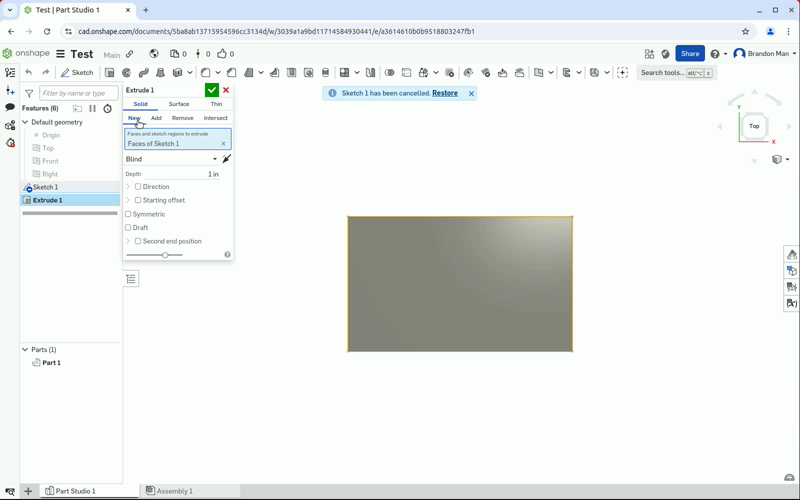
key(tab, 4)
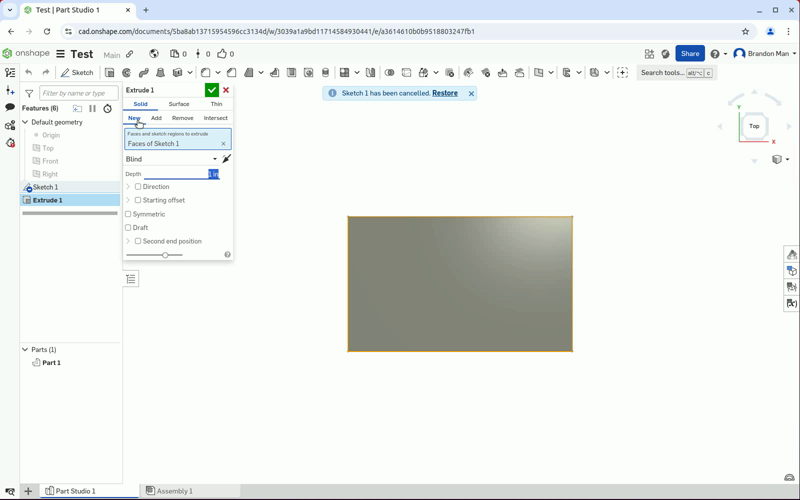
text(-1.926)
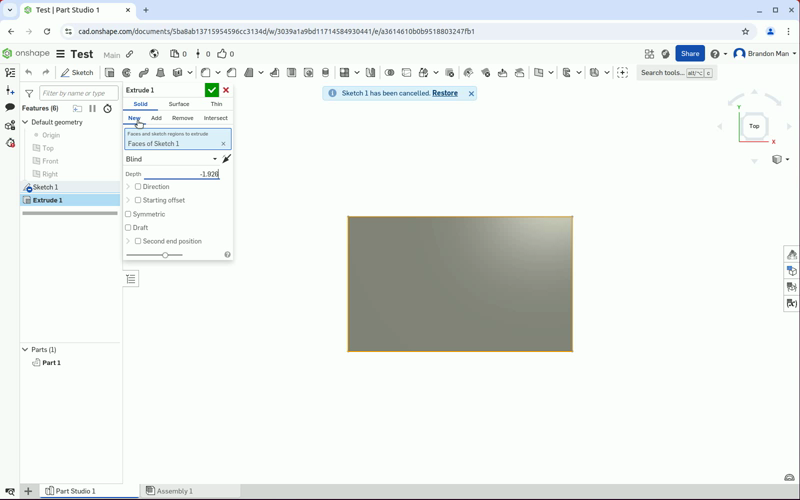
key(enter)
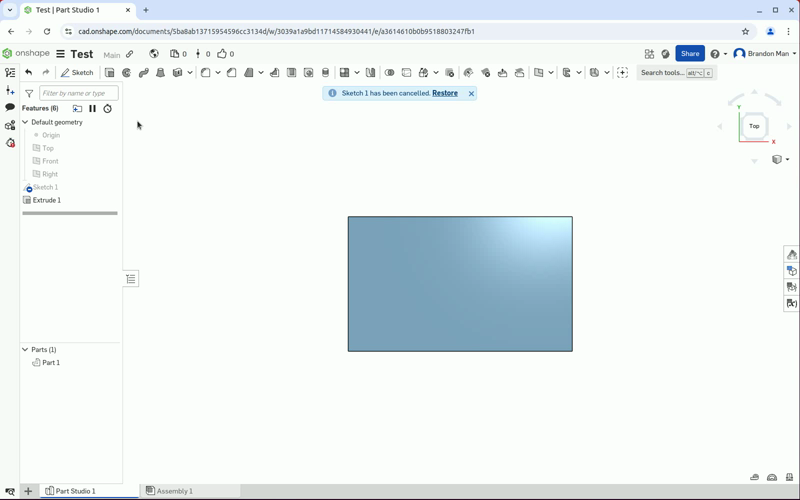
key(shift+h)
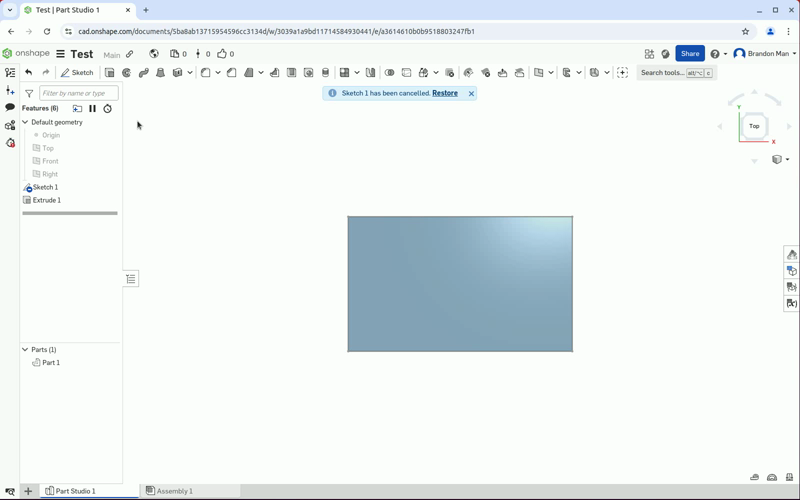
key(shift+h)
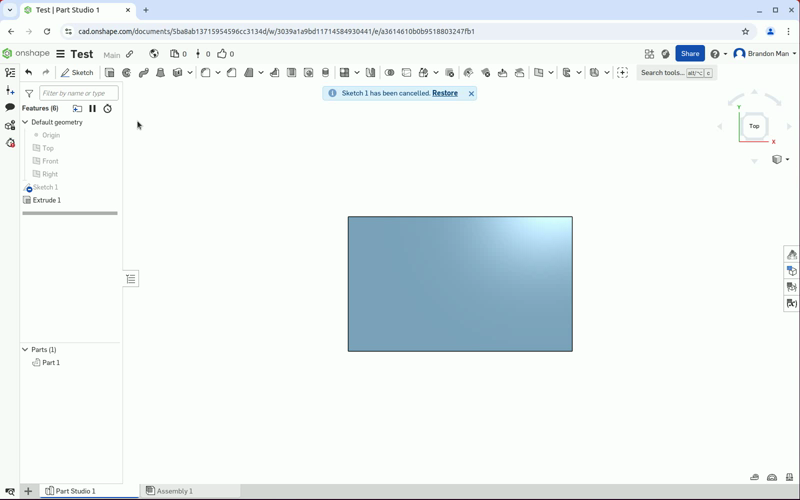
mouse_move(73, 189)
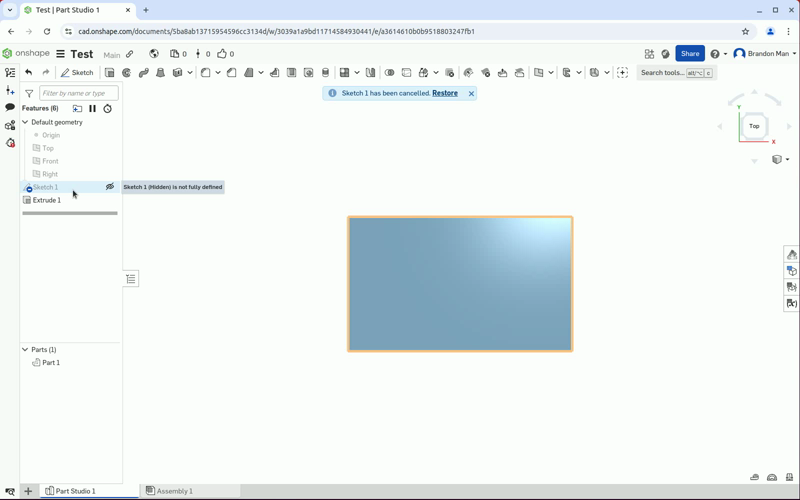
click(73, 189)
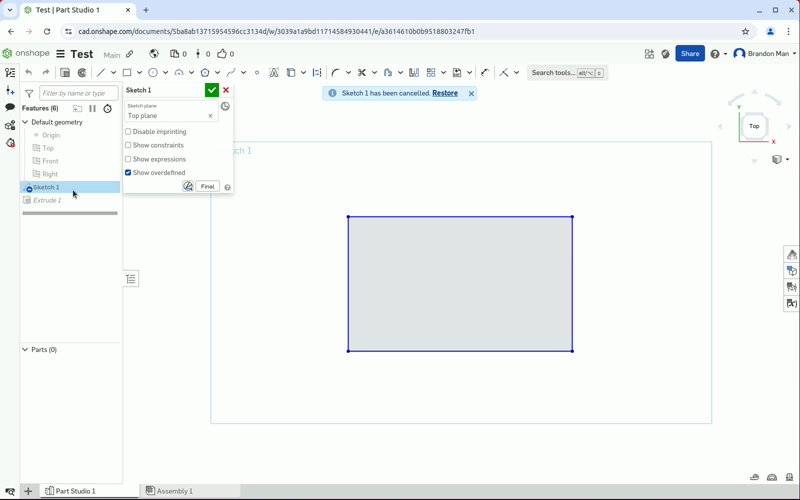
mouse_move(229, 92)
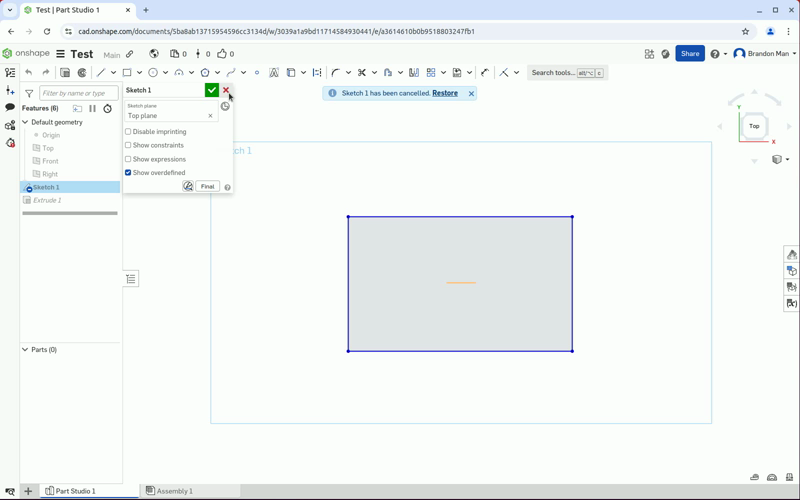
click(229, 92)
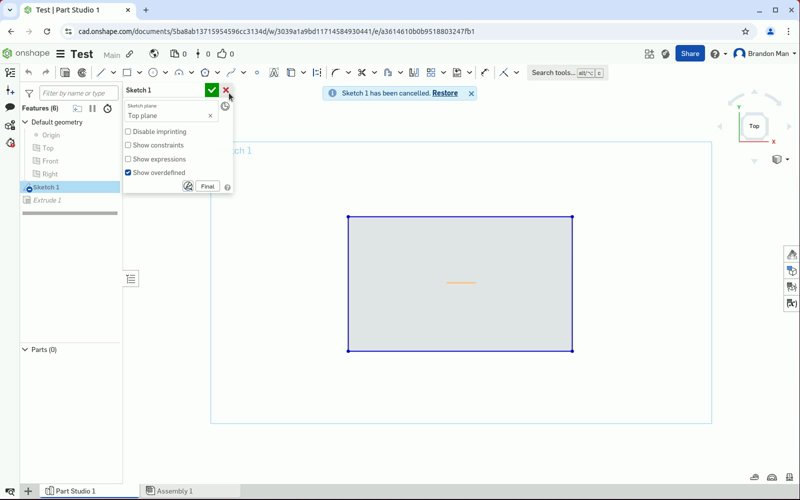
key(shift+s)
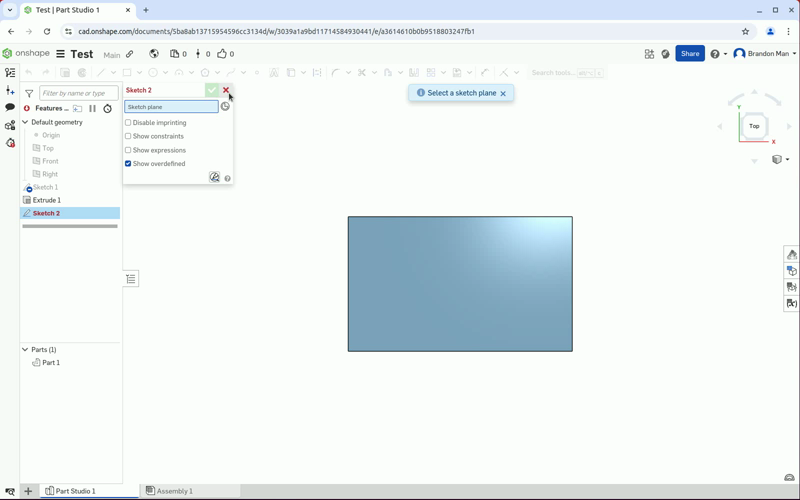
mouse_move(73, 150)
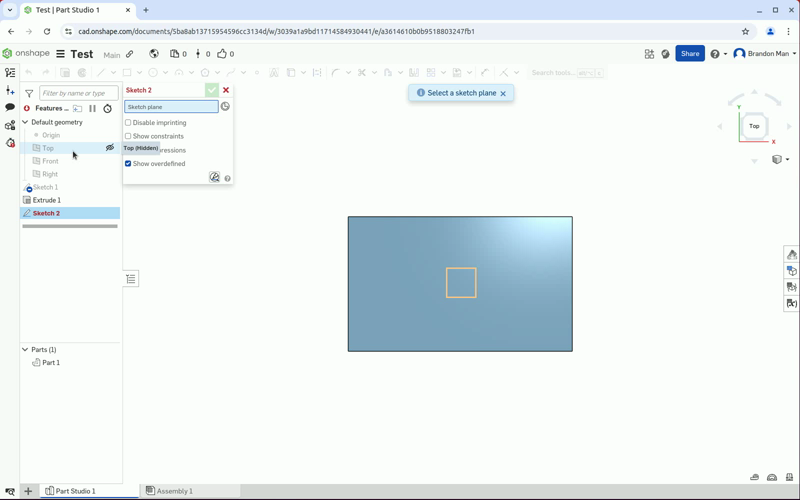
click(73, 150)
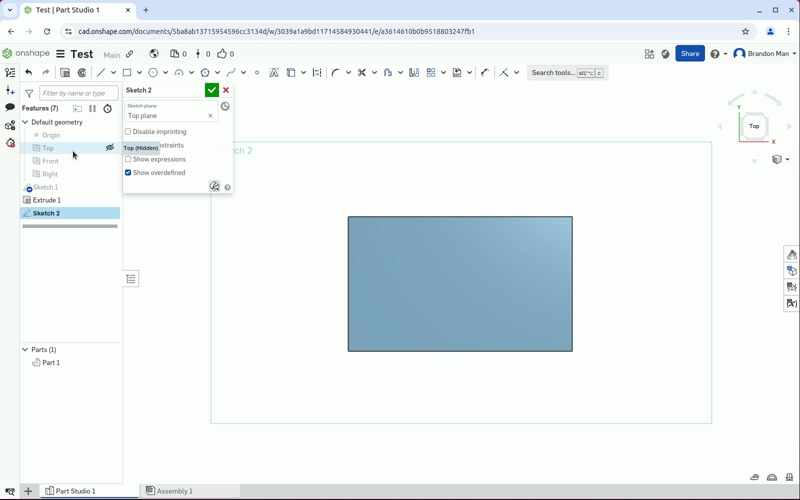
mouse_move(73, 352)
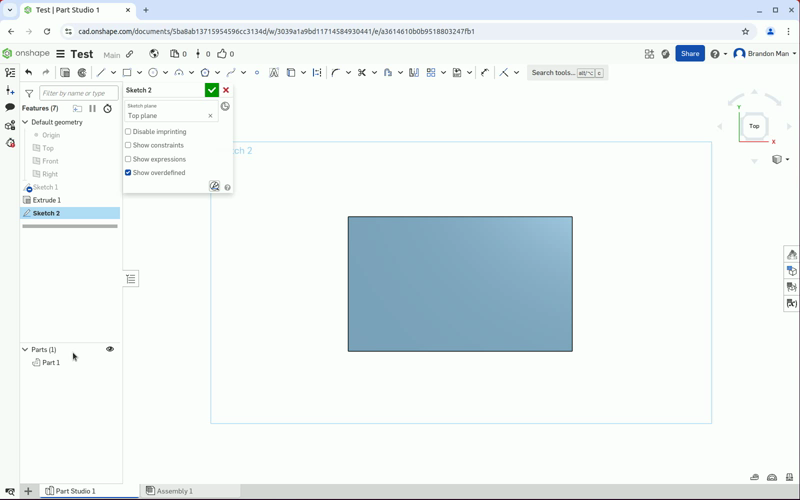
key(y)
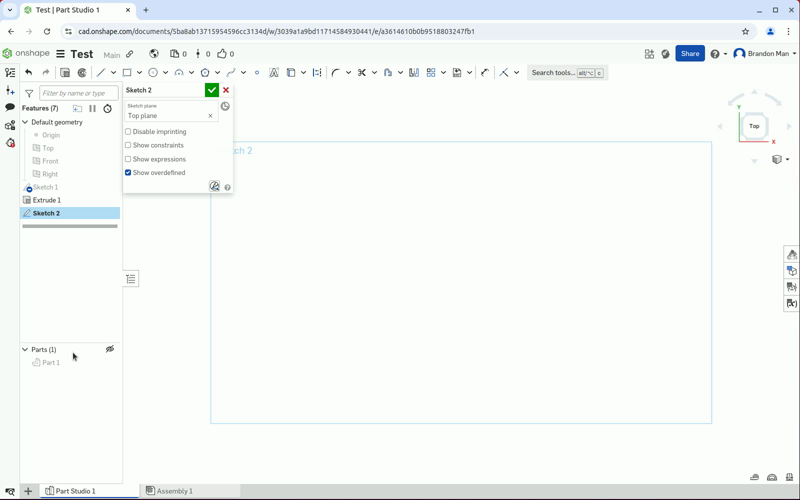
key(c)
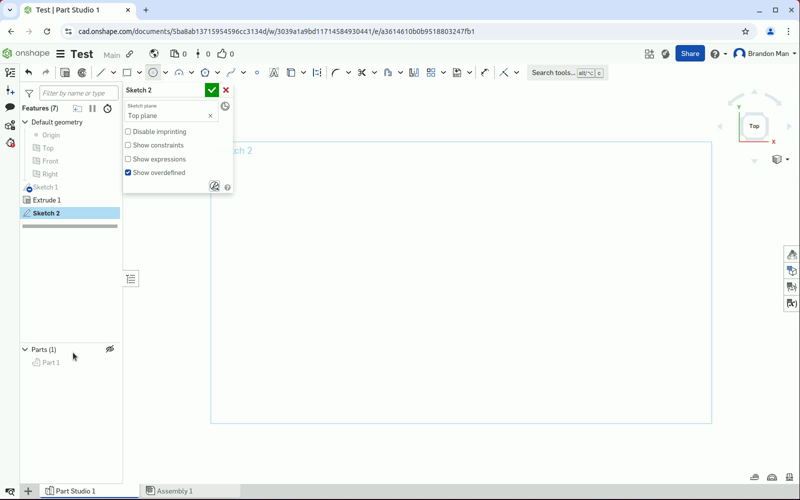
key_down(shift)
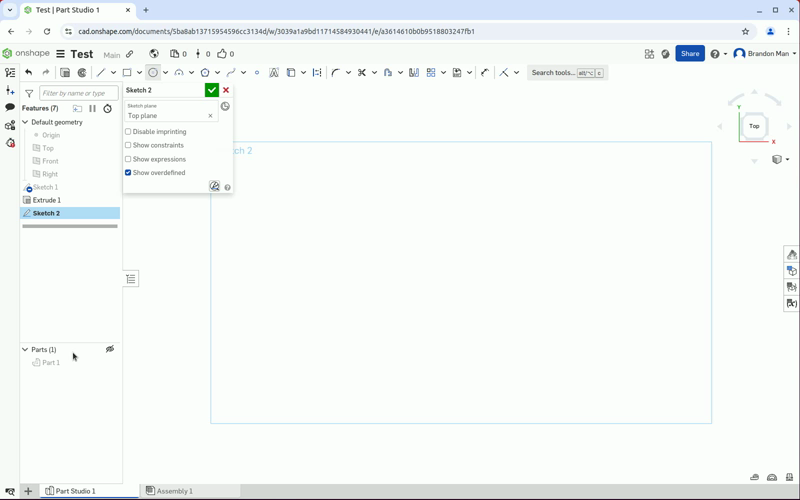
mouse_move(491, 282)
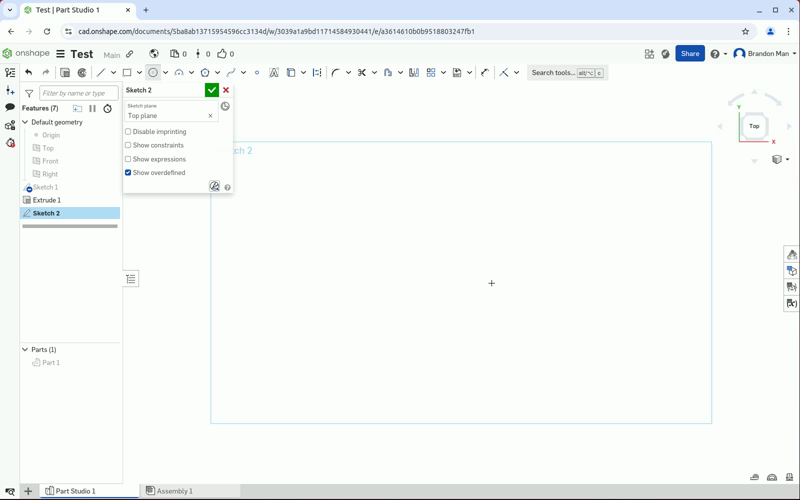
click(491, 282)
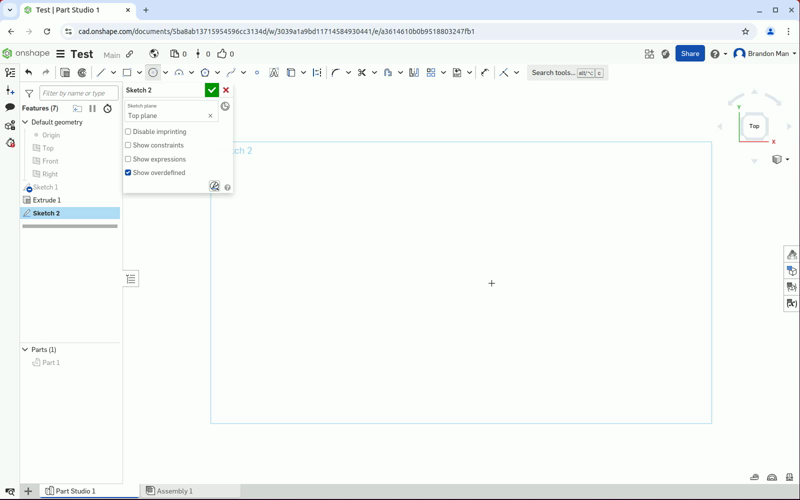
key_up(shift)
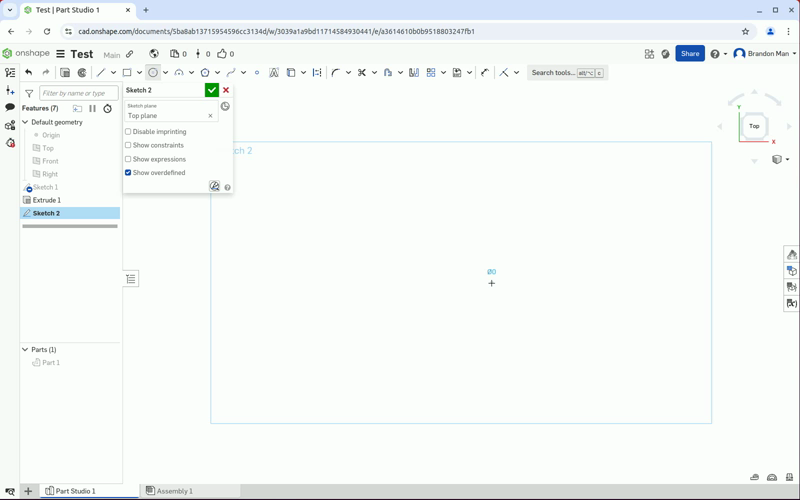
mouse_move(519, 282)
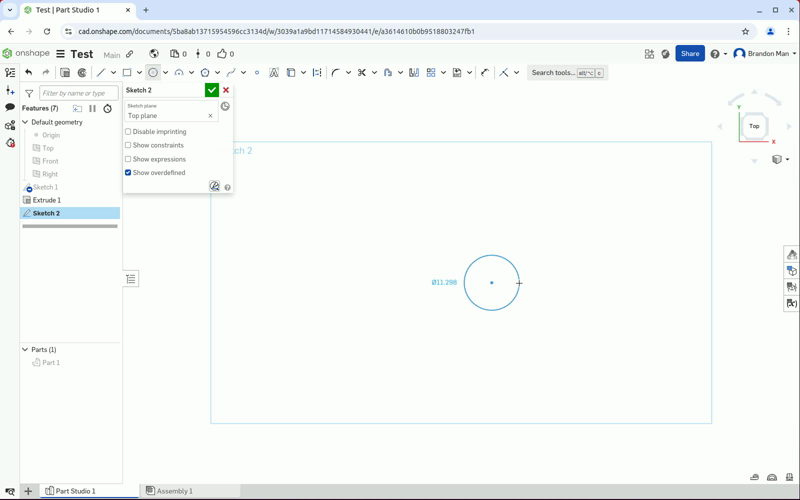
click(519, 282)
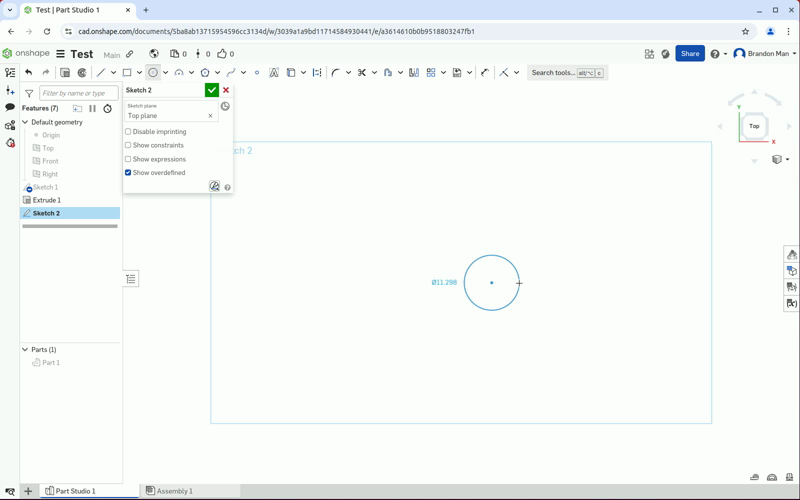
key(esc)
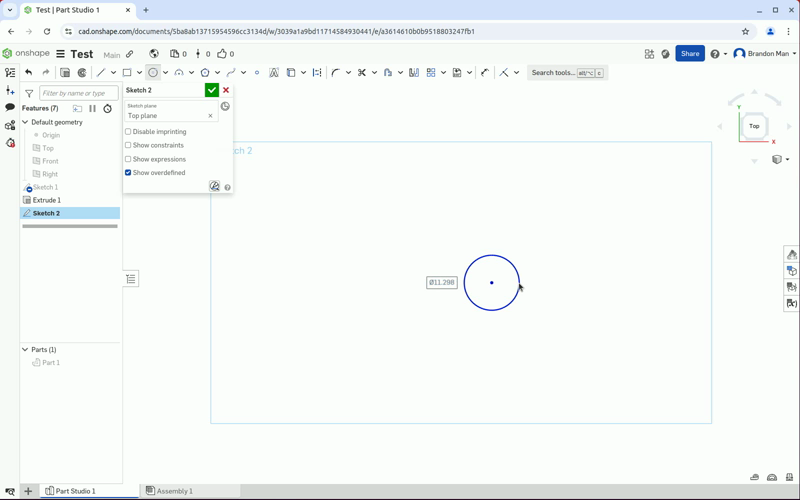
mouse_move(470, 285)
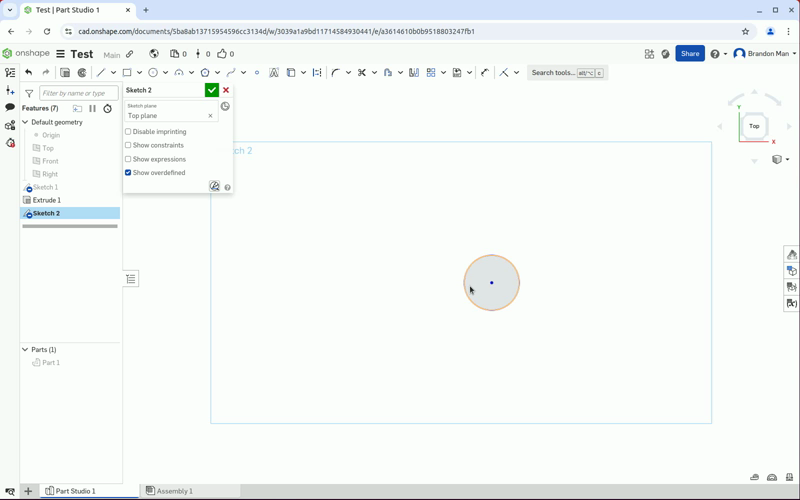
click(470, 285)
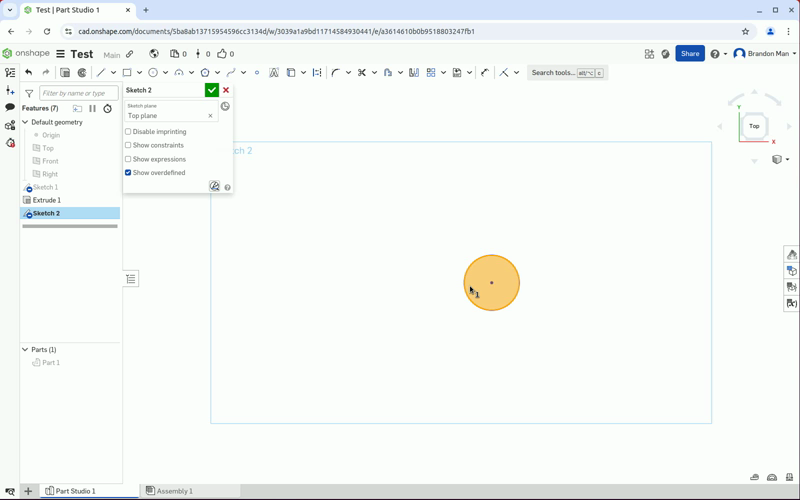
mouse_move(73, 352)
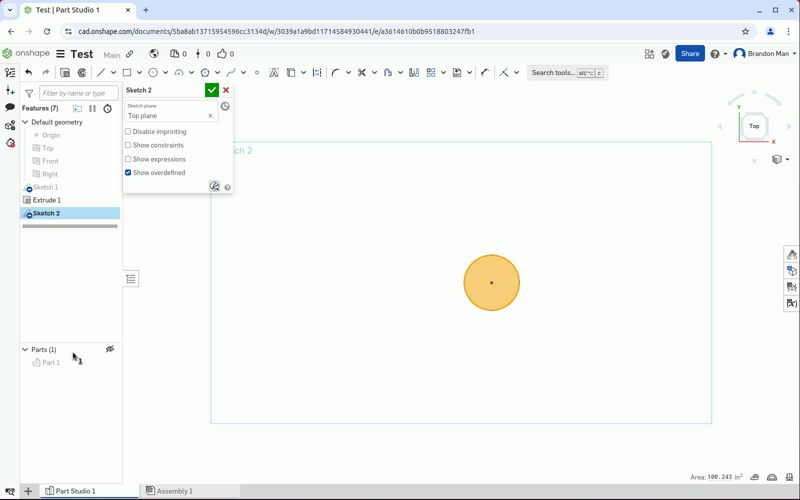
key(shift+y)
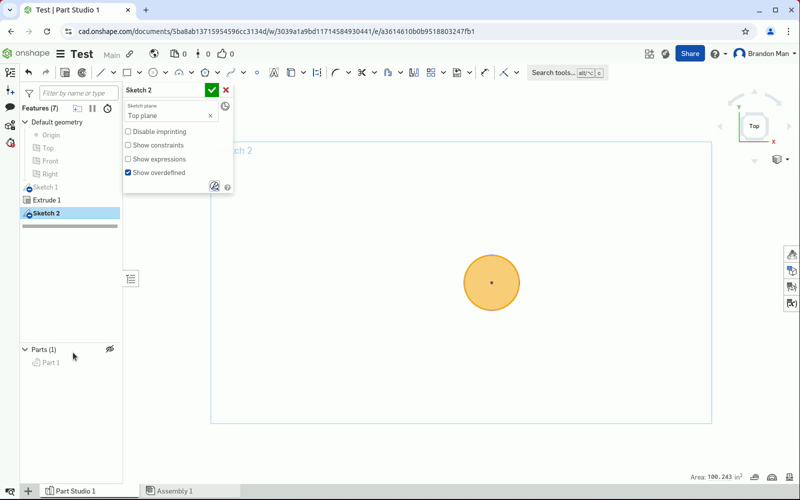
key(shift+e)
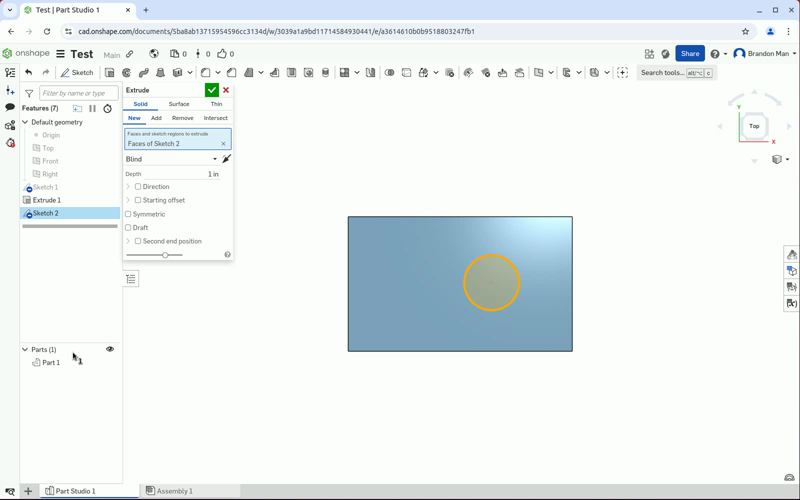
mouse_move(143, 106)
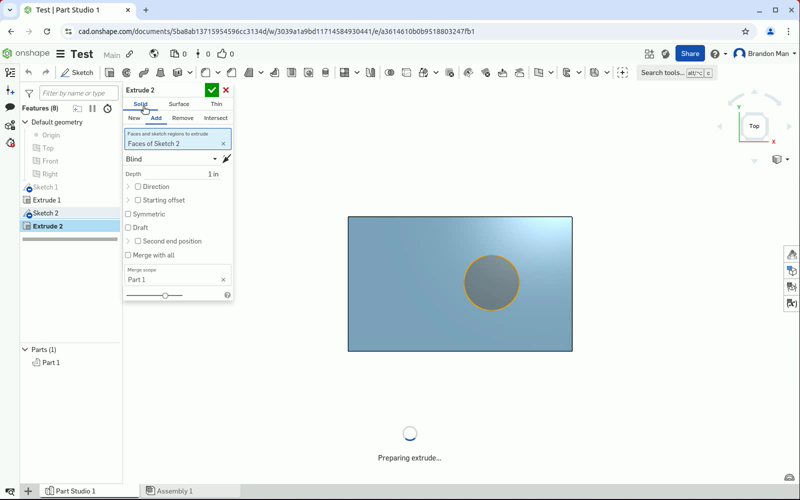
click(143, 106)
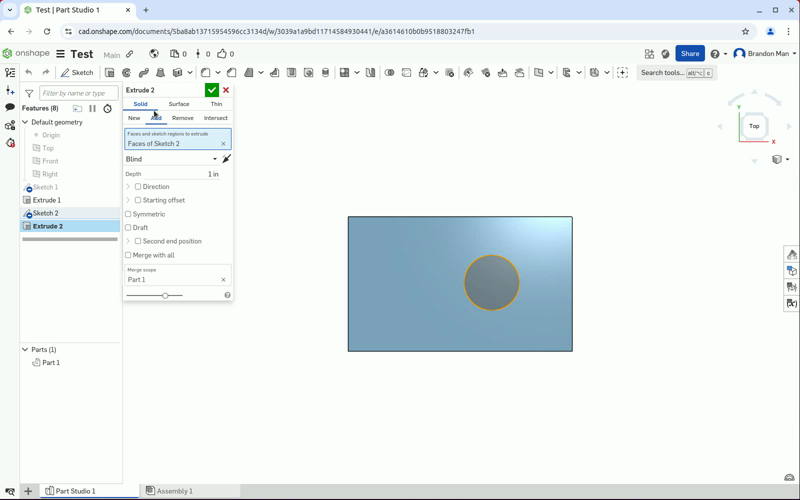
mouse_move(186, 120)
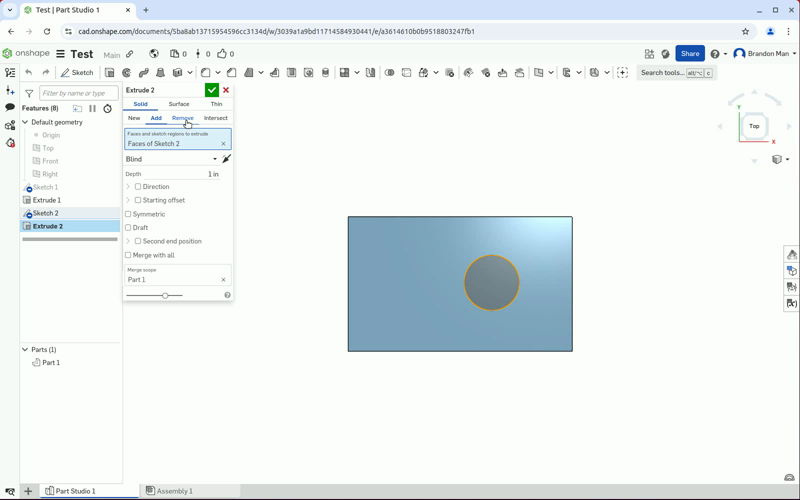
click(186, 120)
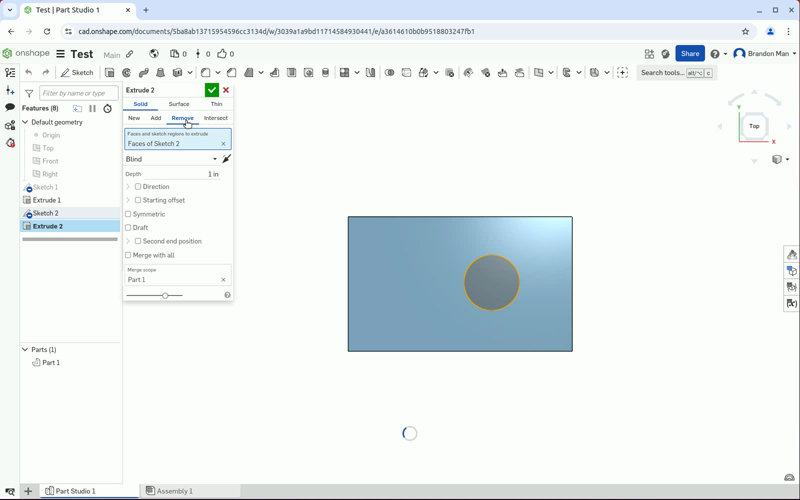
key(tab, 4)
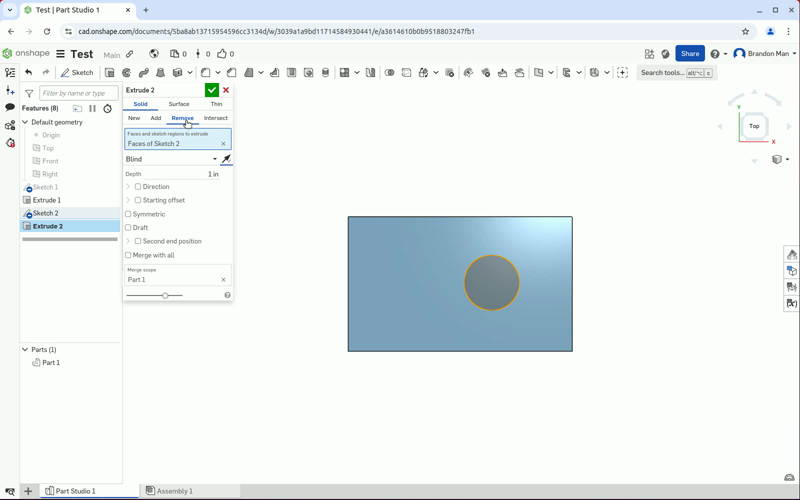
text(1.444)
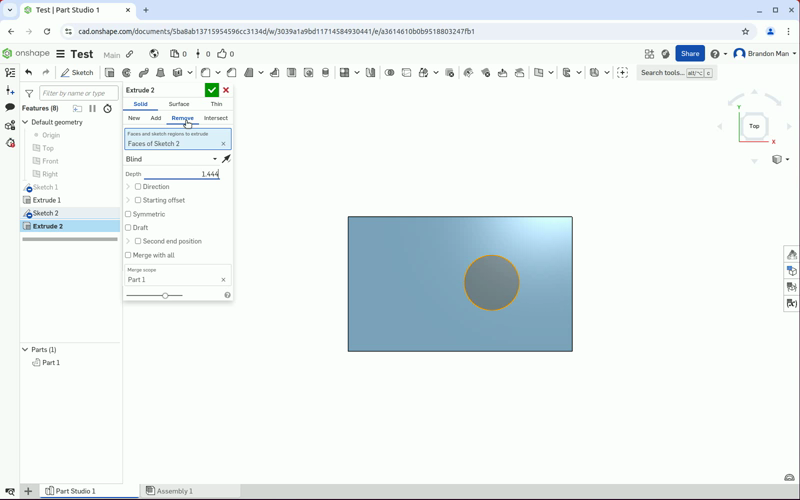
key(tab, 6)
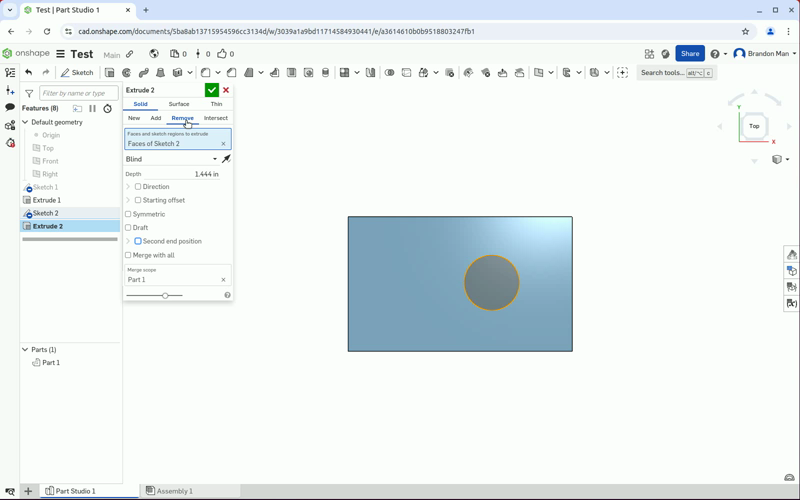
key(space)
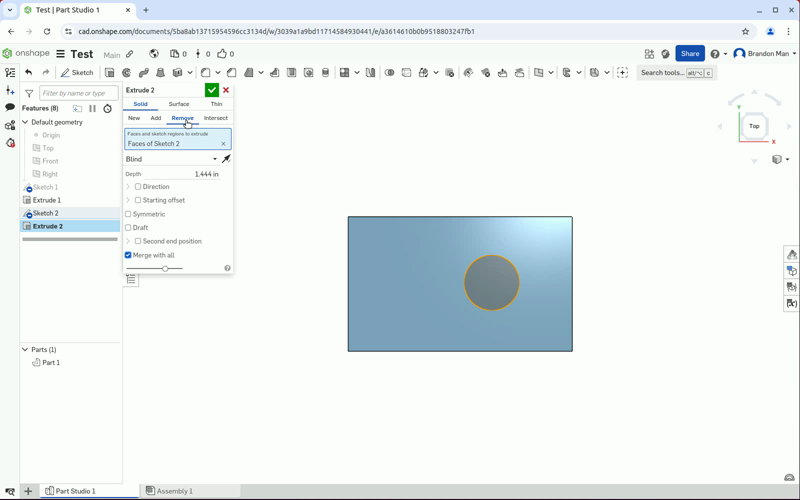
key(enter)
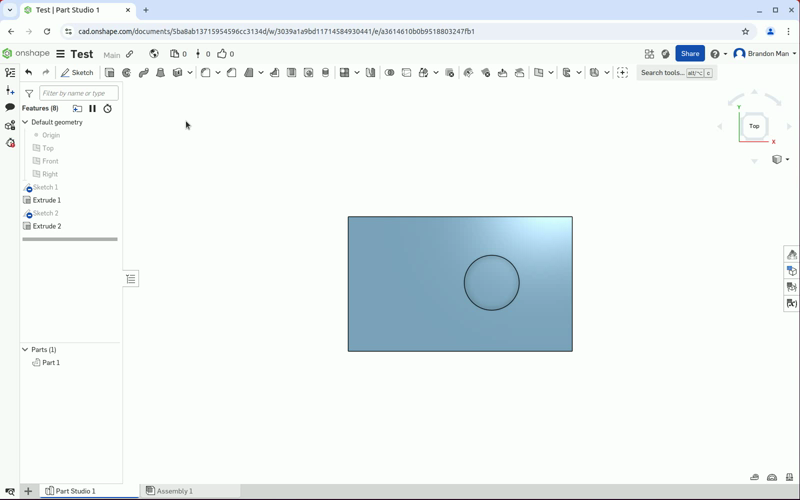
key(shift+h)
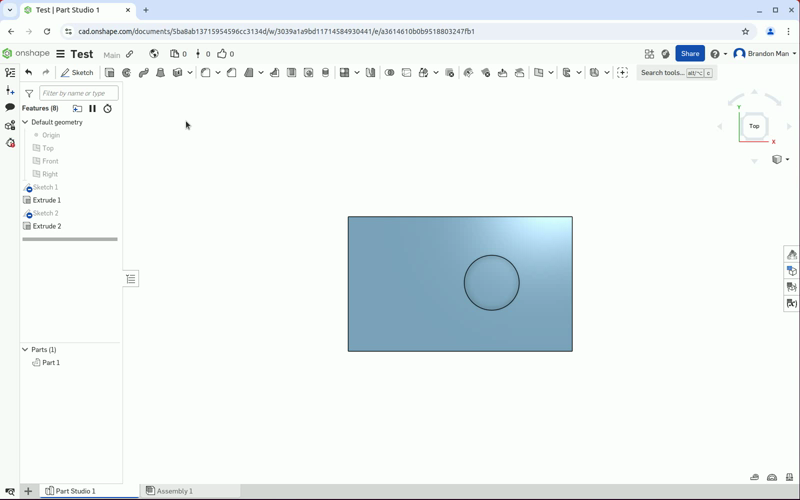
key(shift+h)
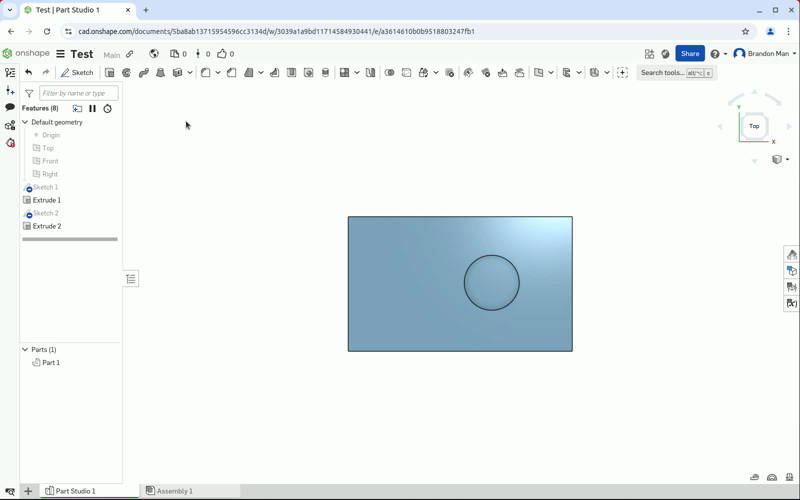
mouse_move(73, 189)
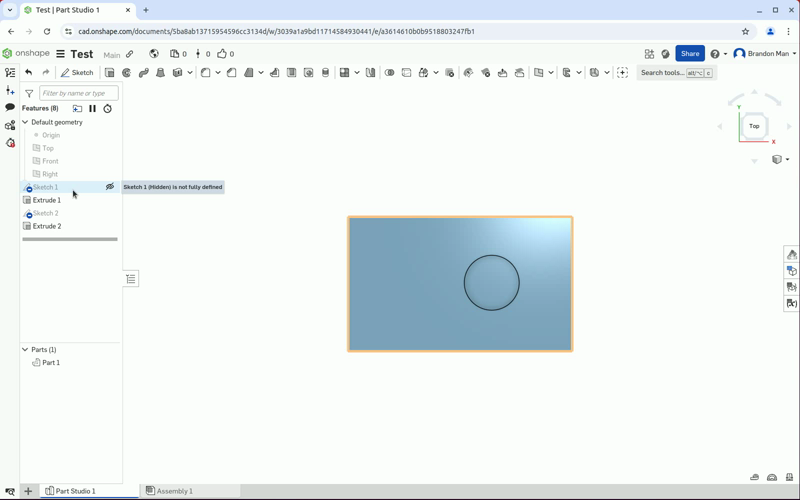
click(73, 189)
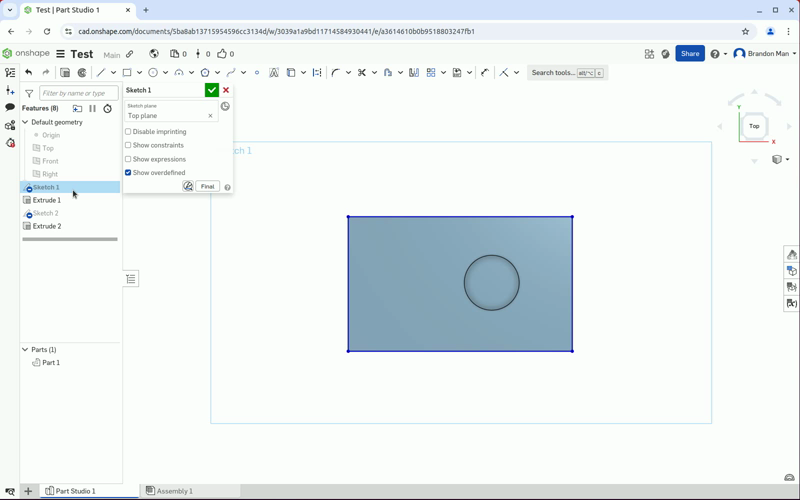
mouse_move(229, 92)
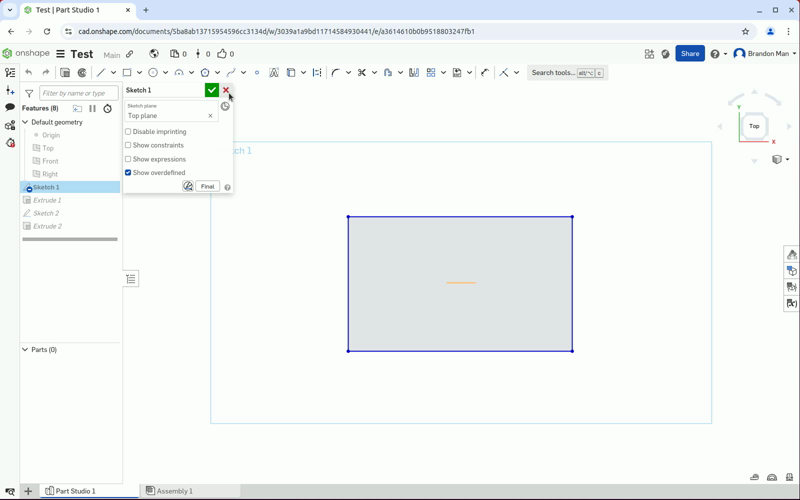
click(229, 92)
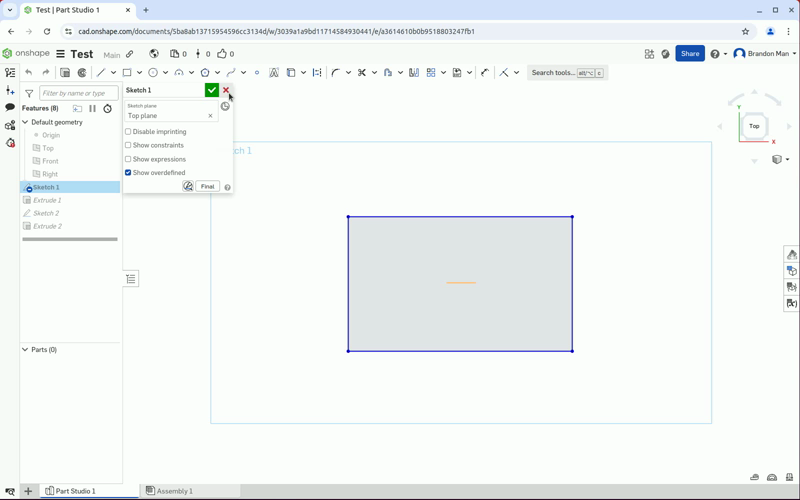
key(shift+s)
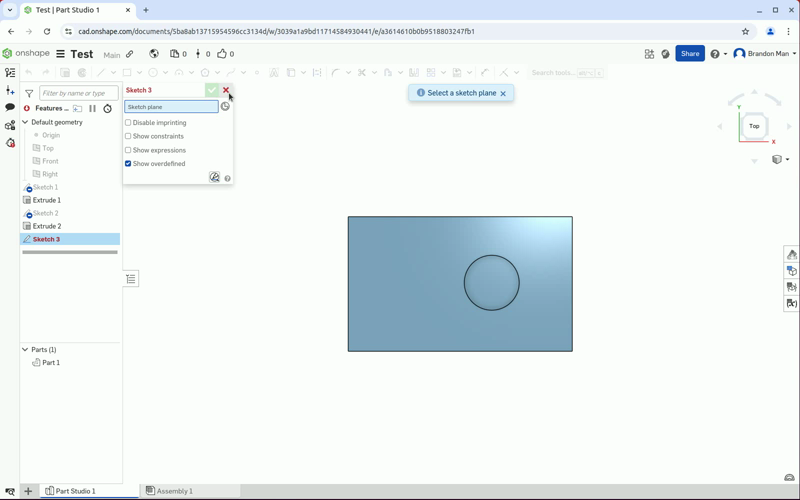
mouse_move(73, 150)
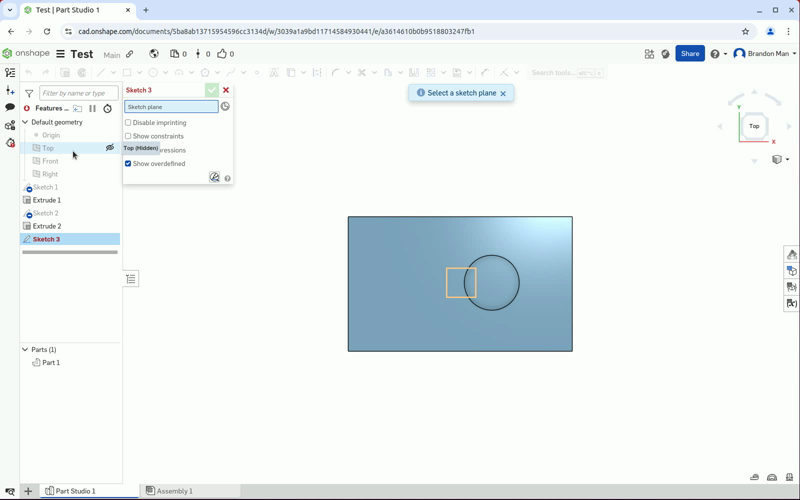
click(73, 150)
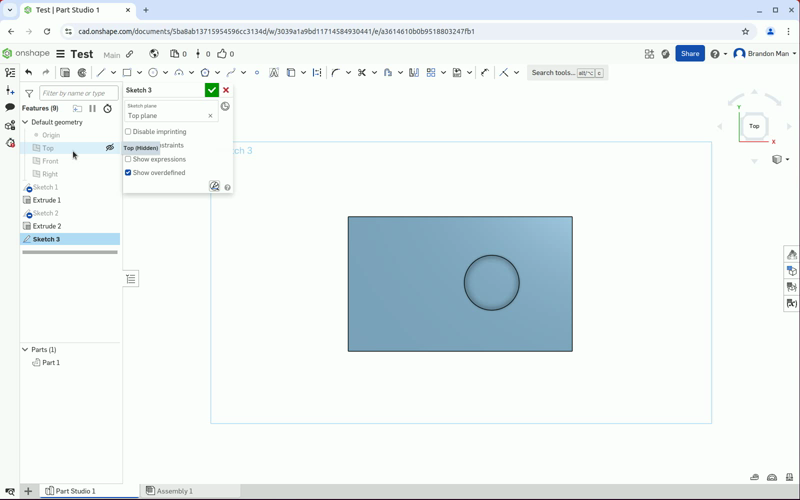
mouse_move(73, 352)
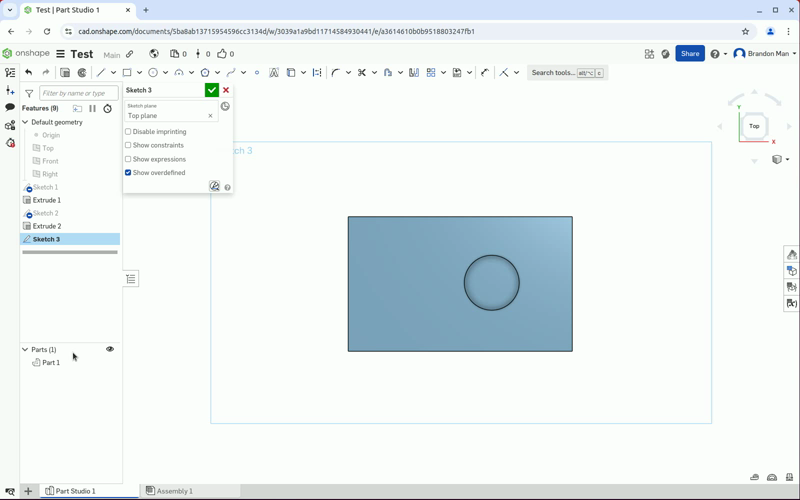
key(y)
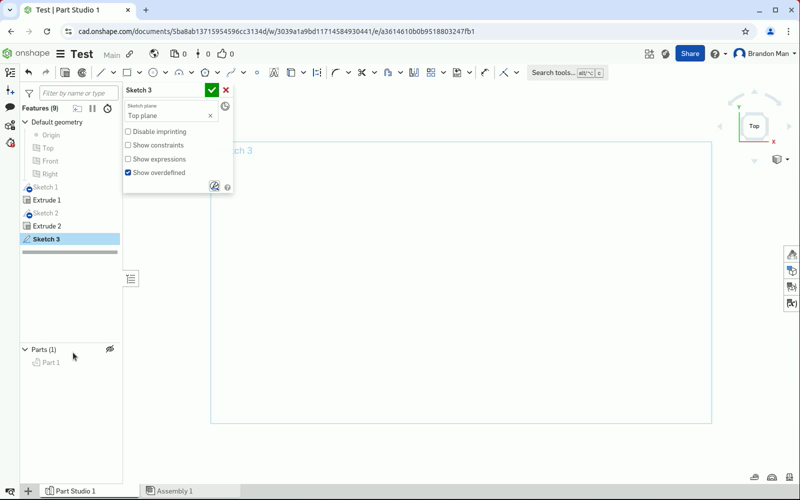
key(c)
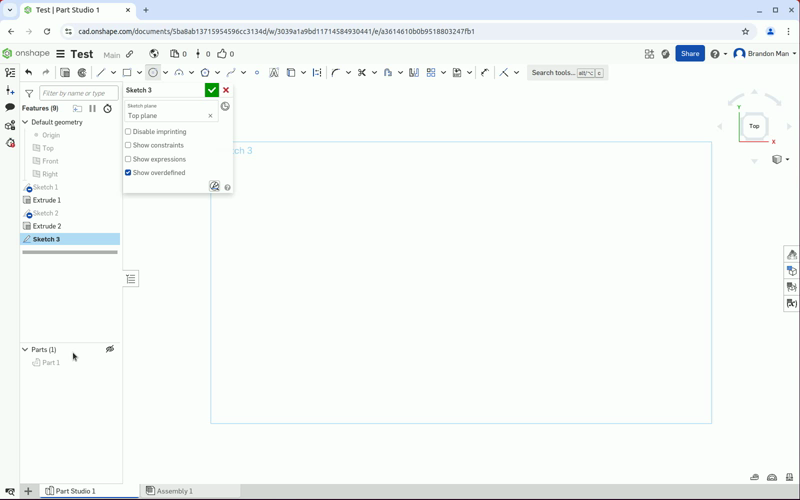
key_down(shift)
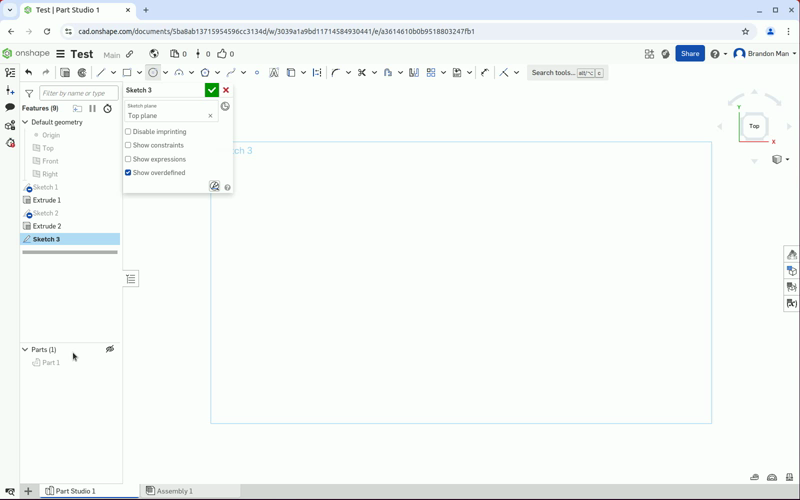
mouse_move(380, 316)
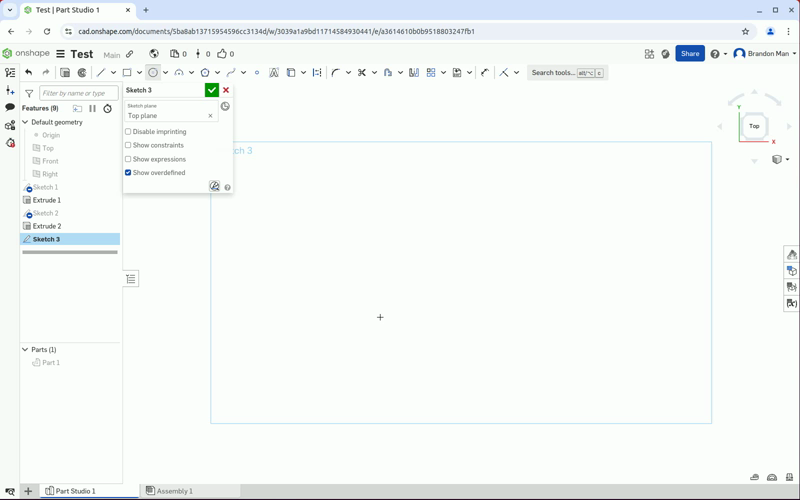
click(380, 316)
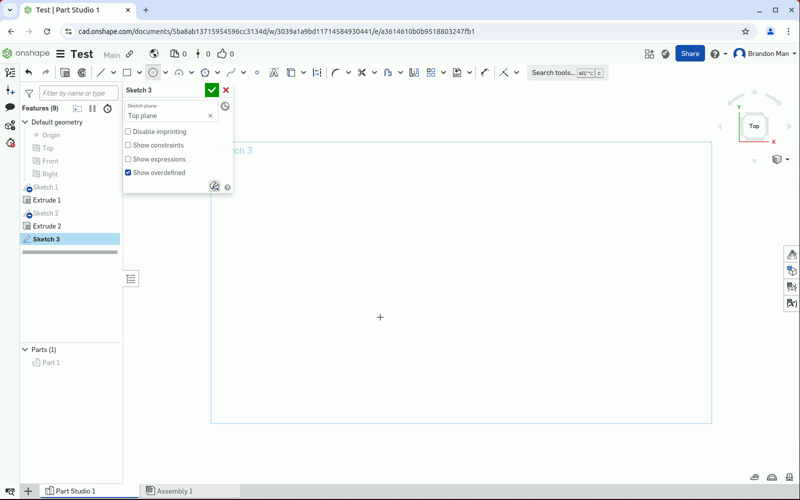
key_up(shift)
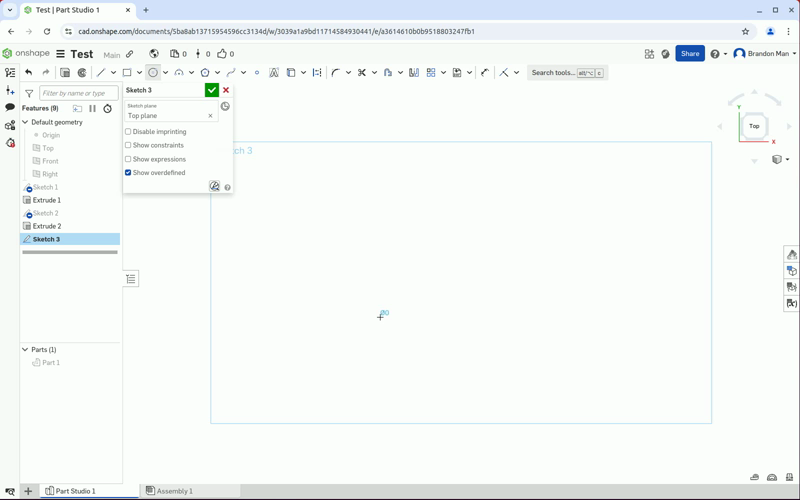
mouse_move(407, 316)
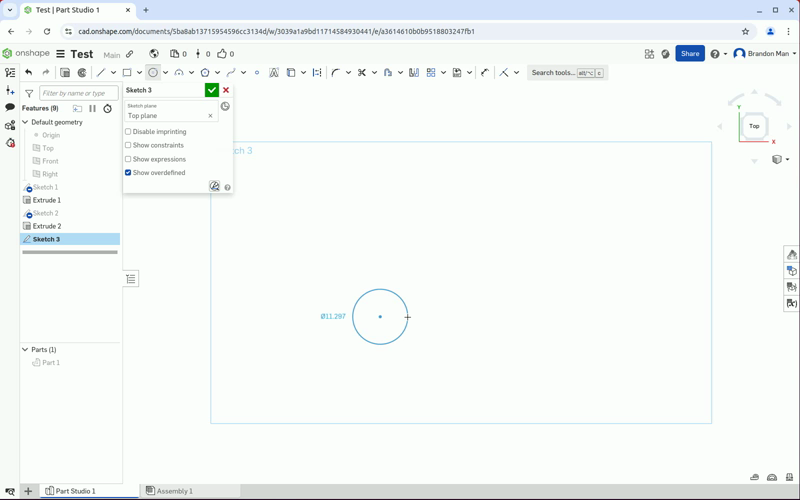
click(407, 316)
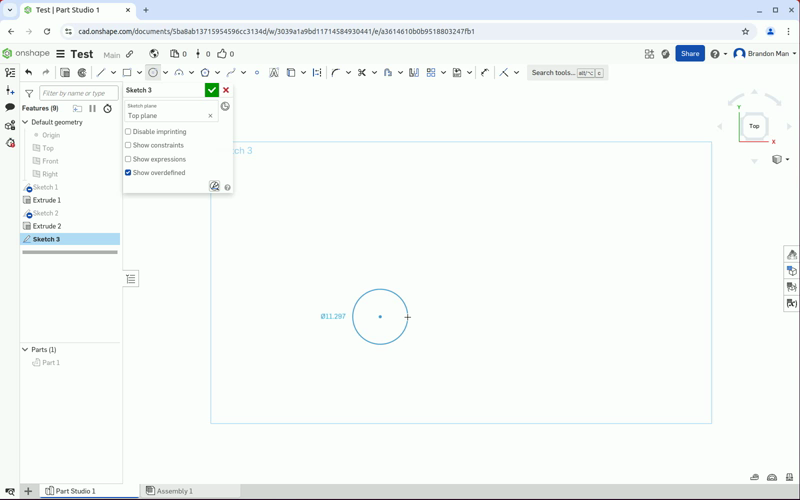
key(esc)
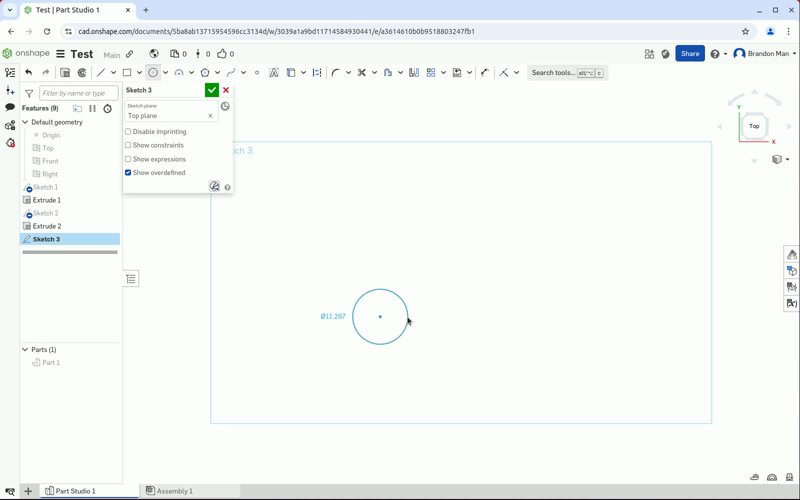
mouse_move(389, 325)
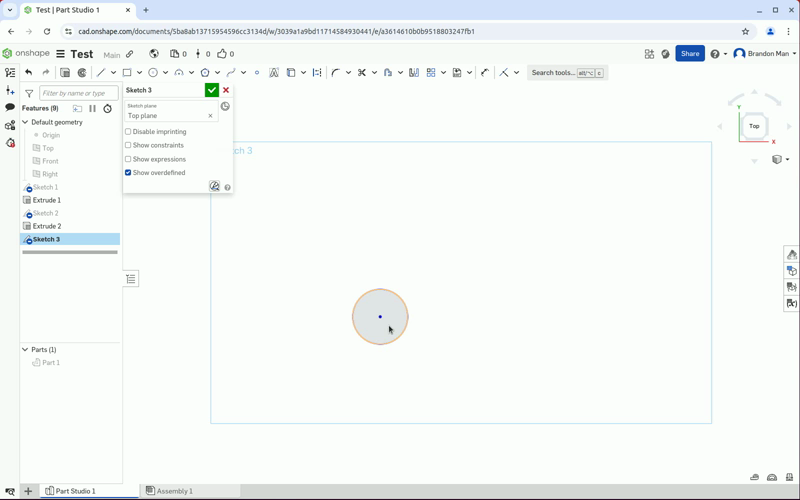
click(389, 325)
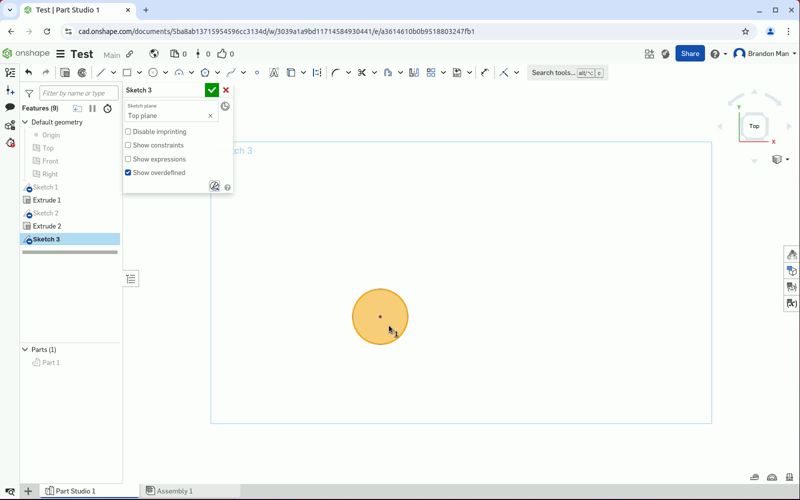
mouse_move(73, 352)
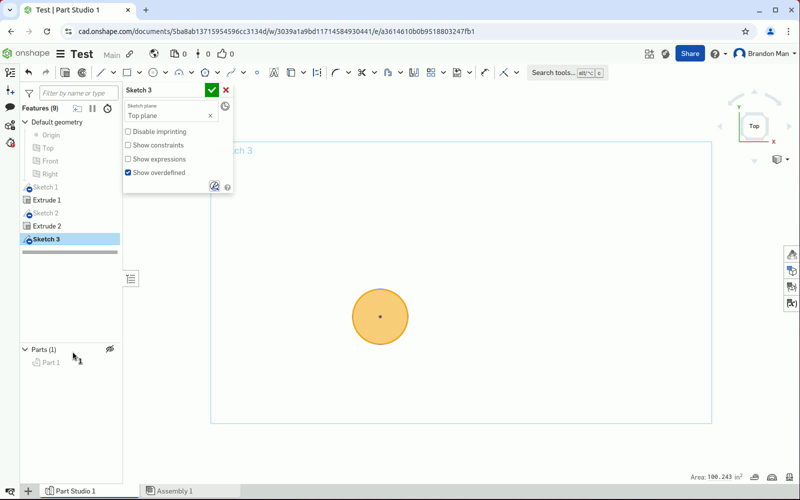
key(shift+y)
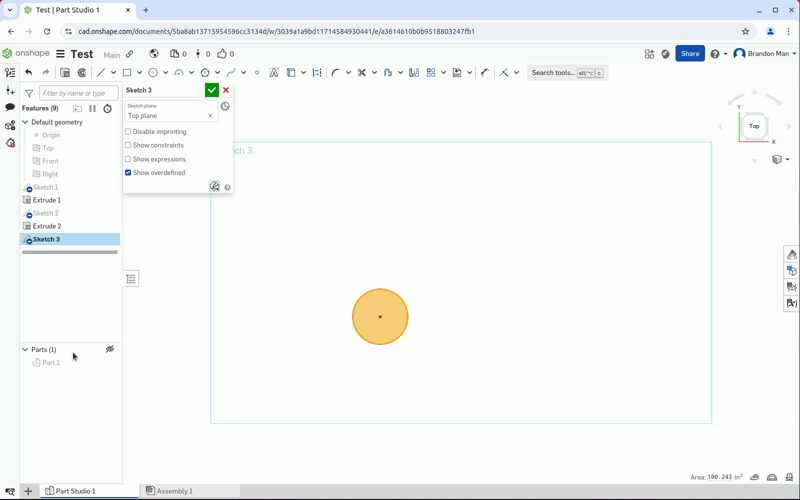
key(shift+e)
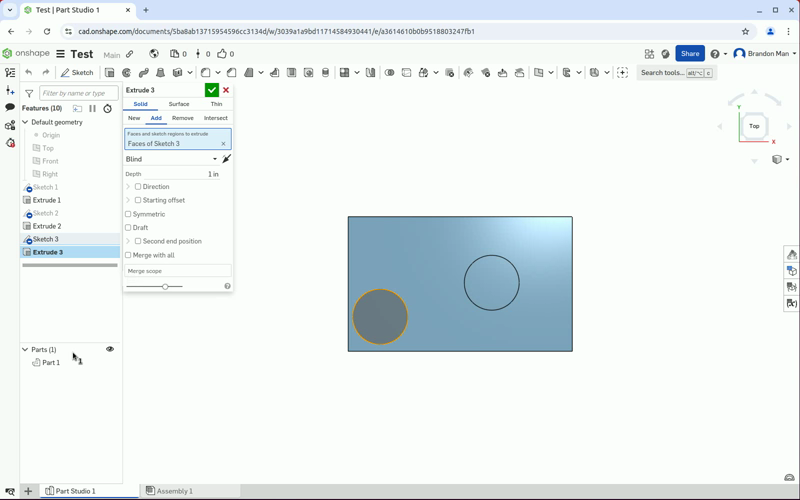
mouse_move(143, 106)
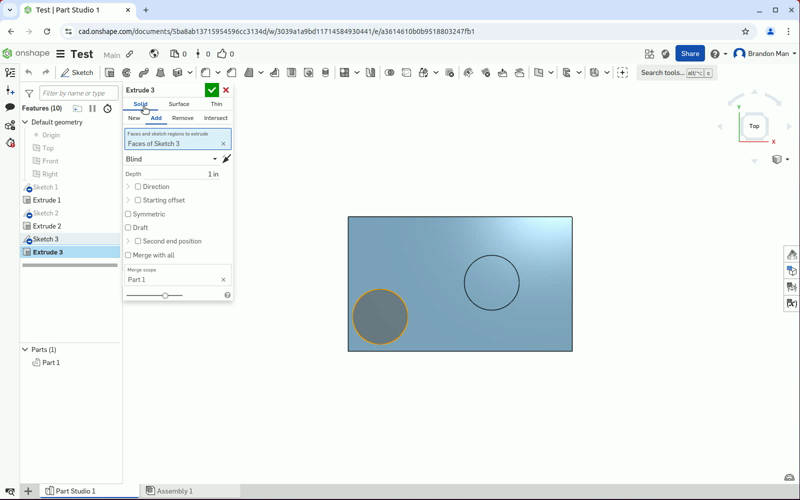
click(143, 106)
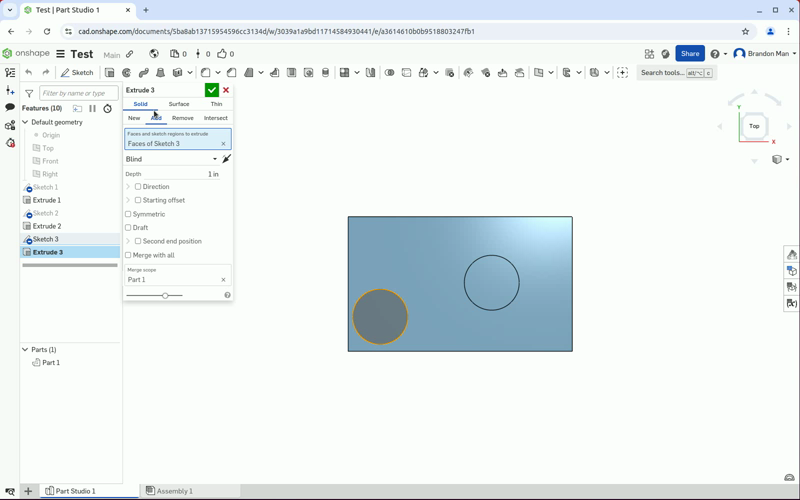
mouse_move(186, 120)
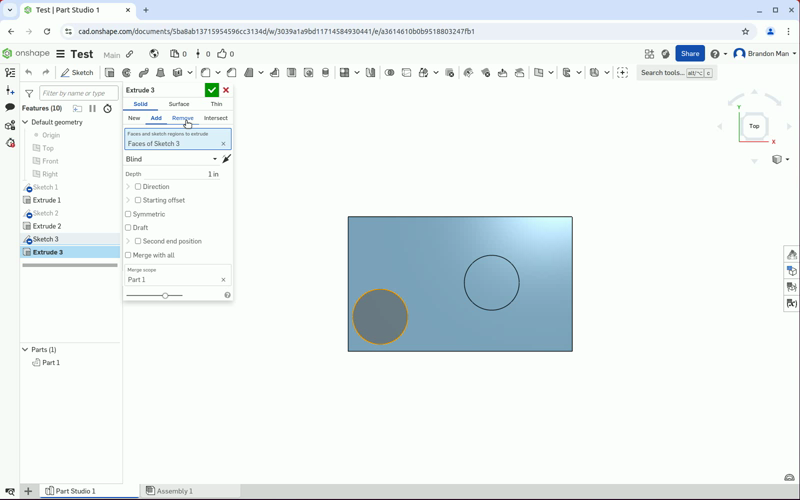
click(186, 120)
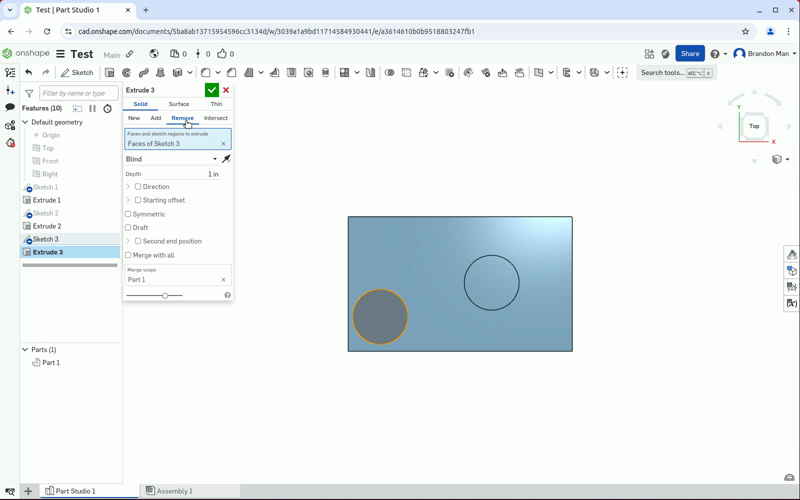
key(tab, 4)
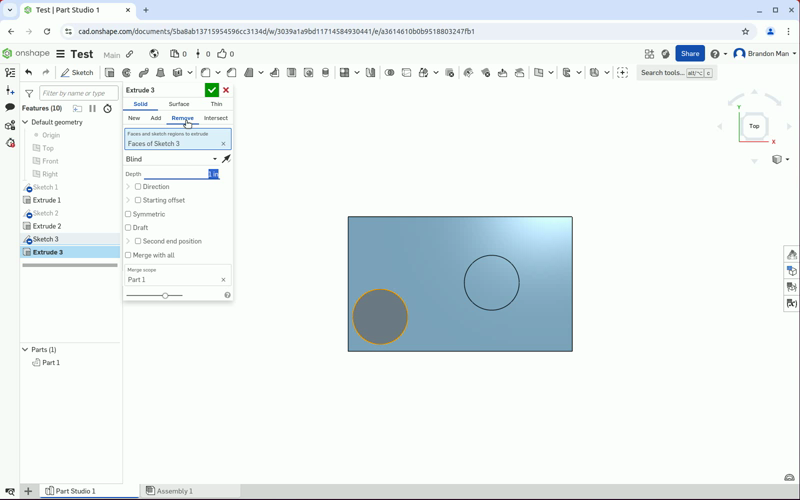
text(1.444)
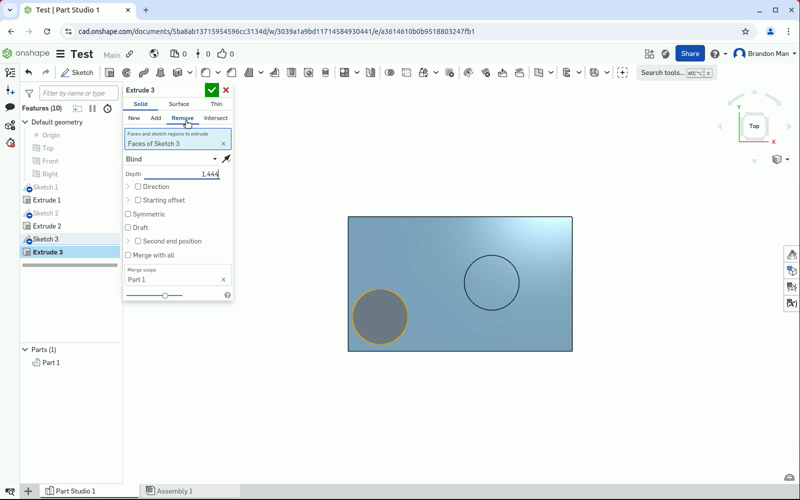
key(tab, 6)
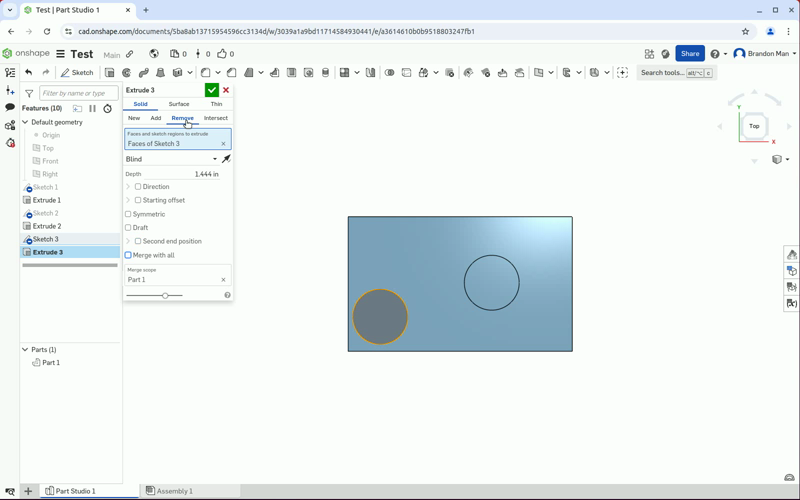
key(space)
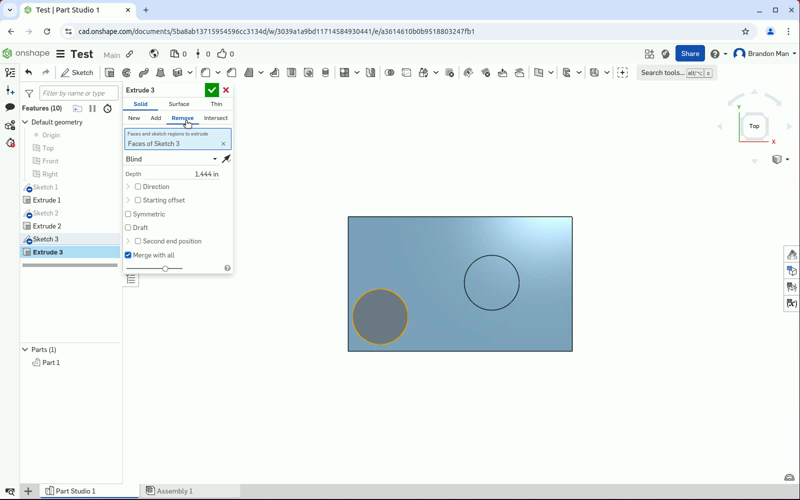
key(enter)
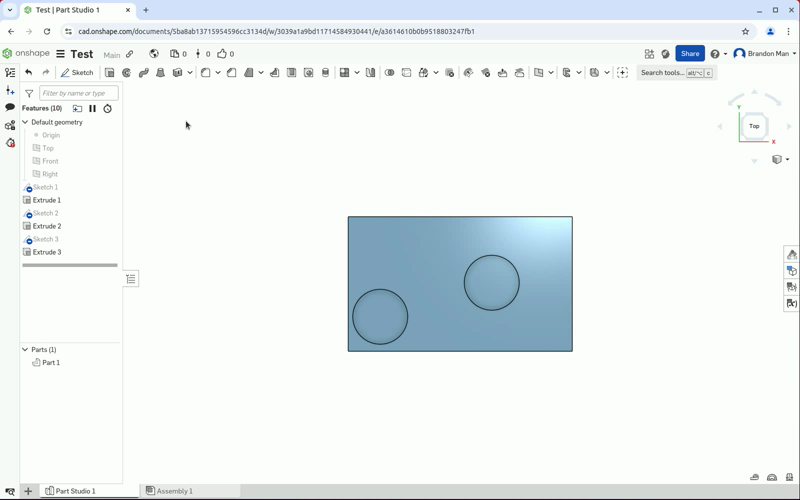
key(shift+h)
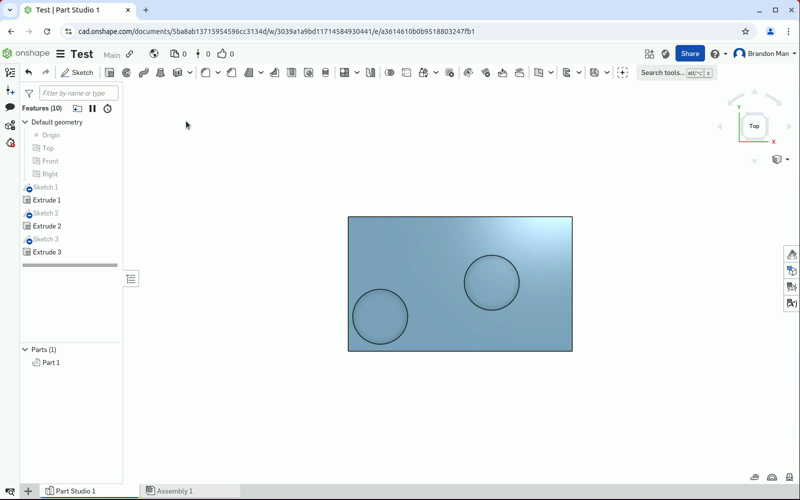
key(shift+h)
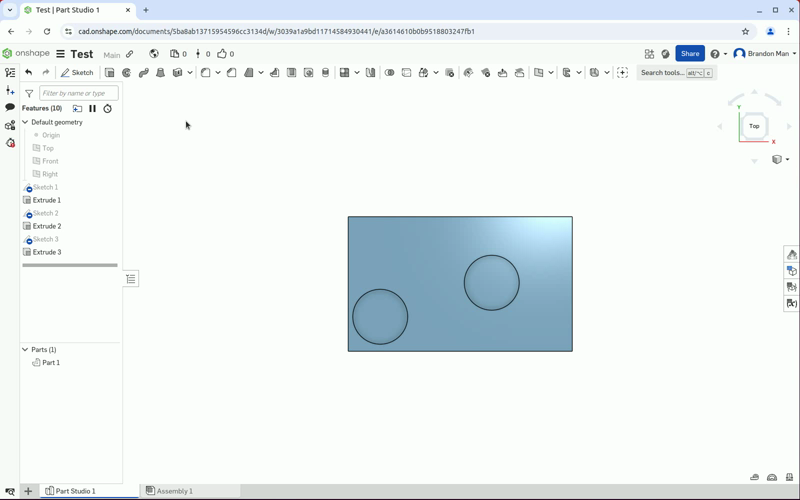
mouse_move(73, 189)
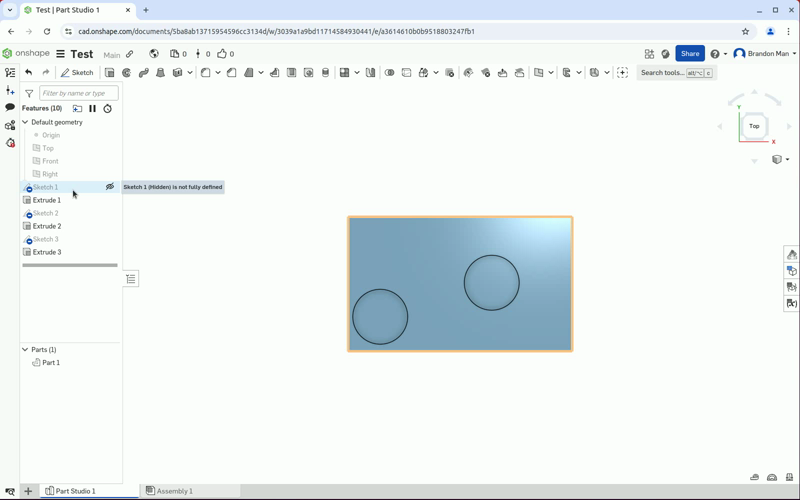
click(73, 189)
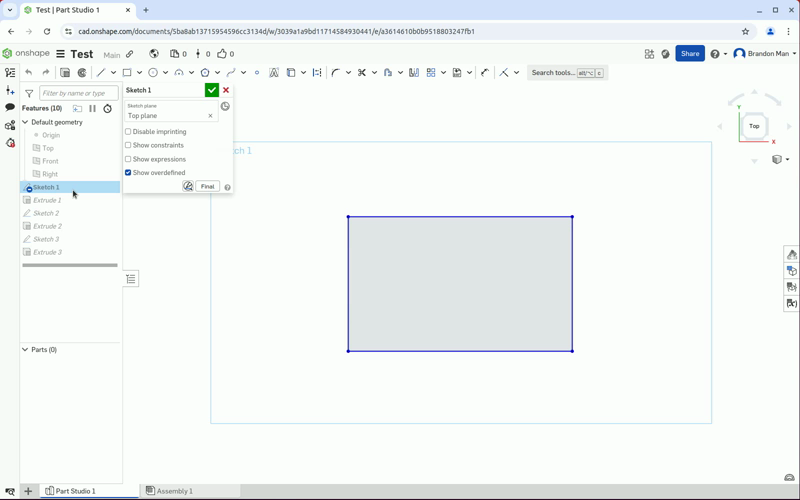
mouse_move(229, 92)
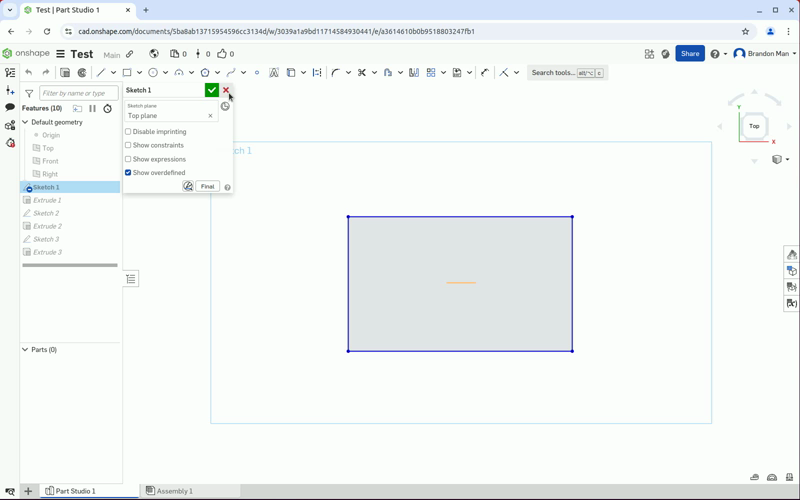
click(229, 92)
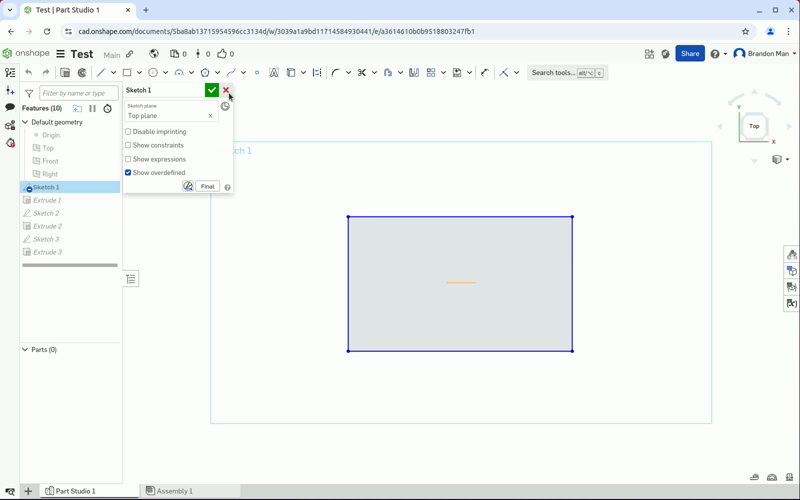
key(shift+s)
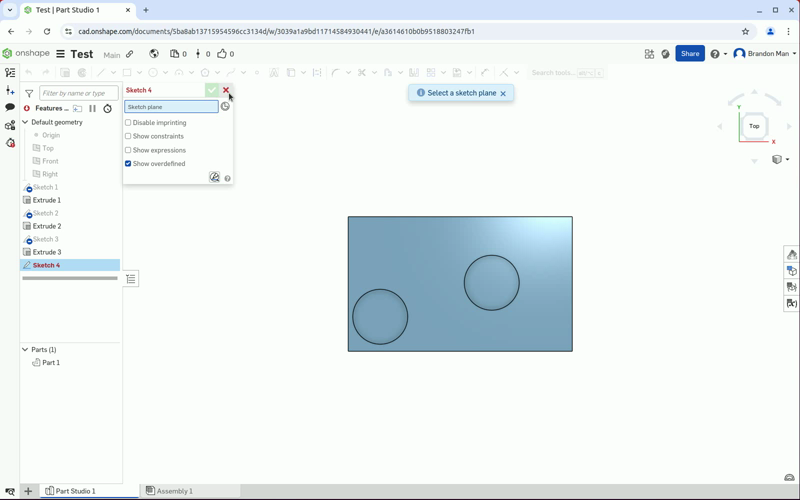
mouse_move(73, 150)
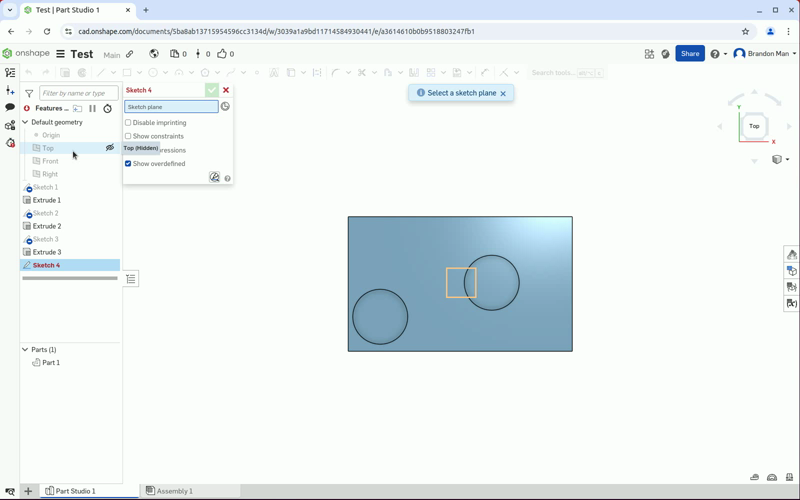
click(73, 150)
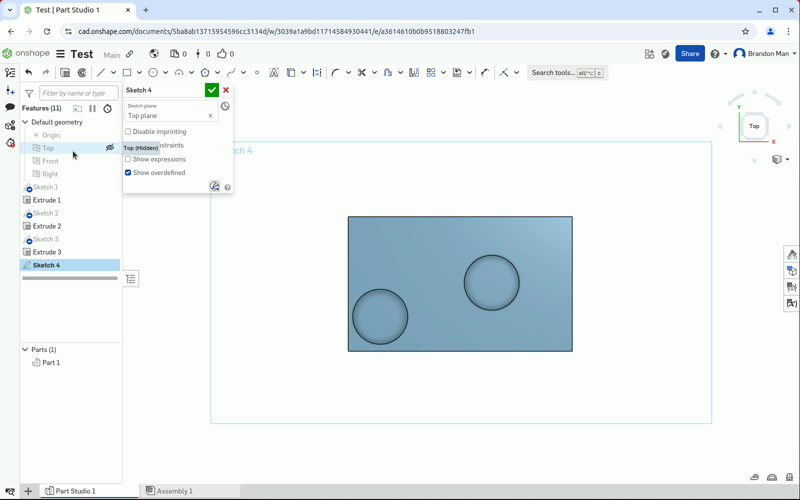
mouse_move(73, 352)
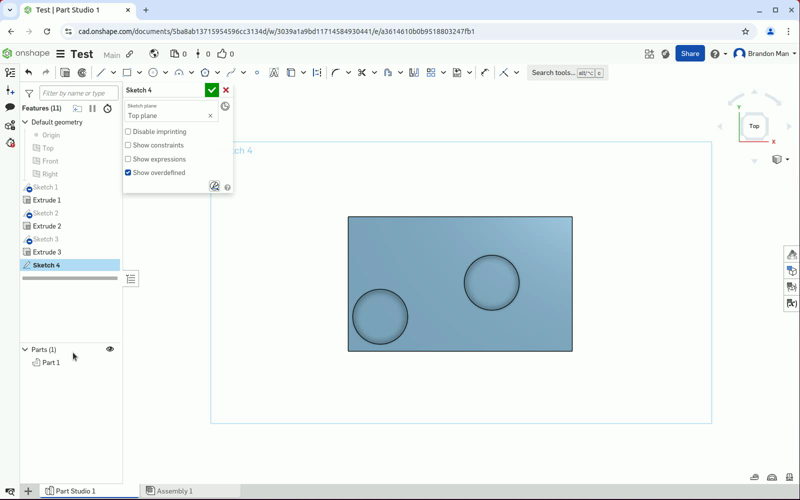
key(y)
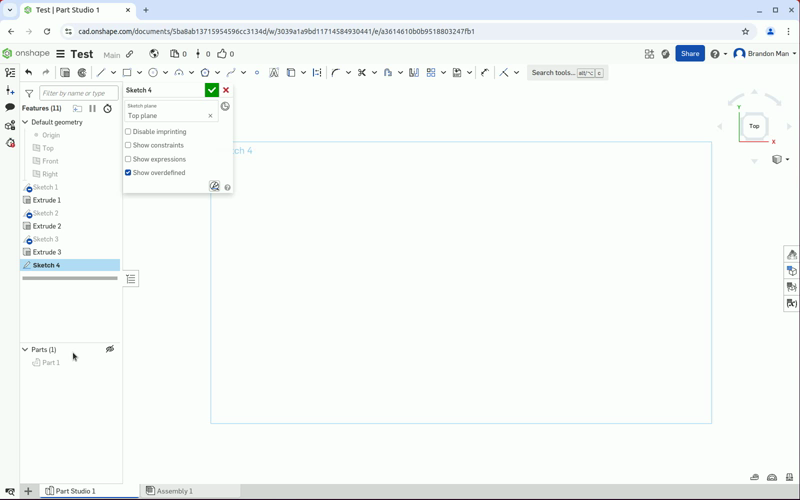
key(c)
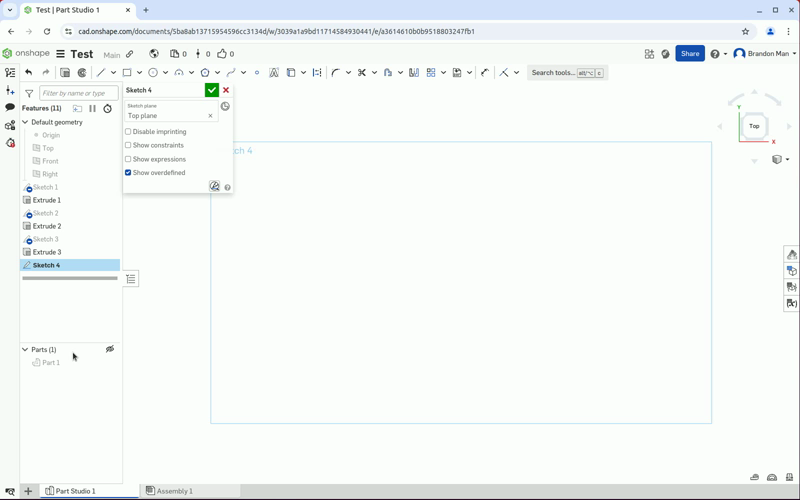
key_down(shift)
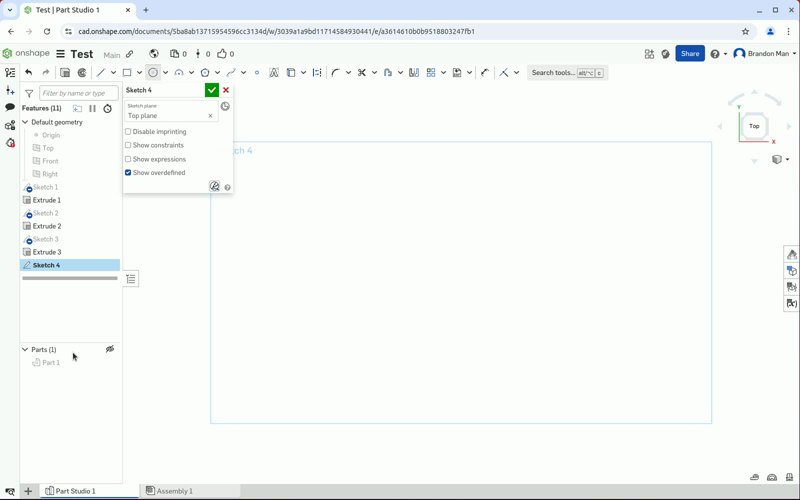
mouse_move(389, 250)
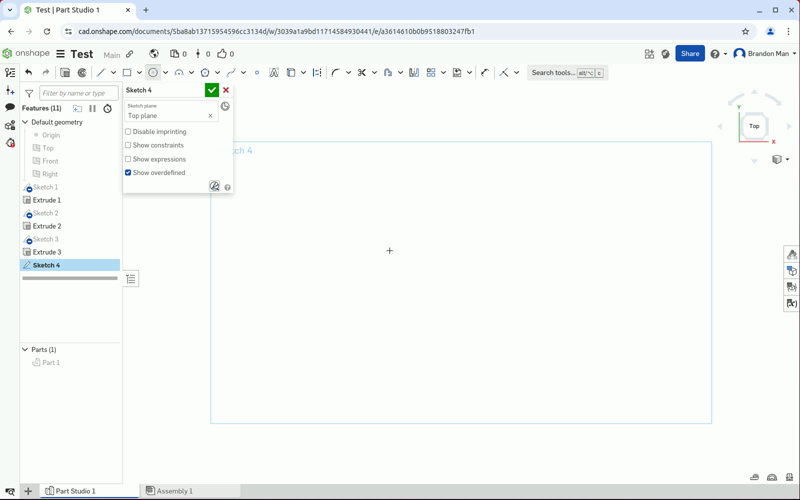
click(389, 250)
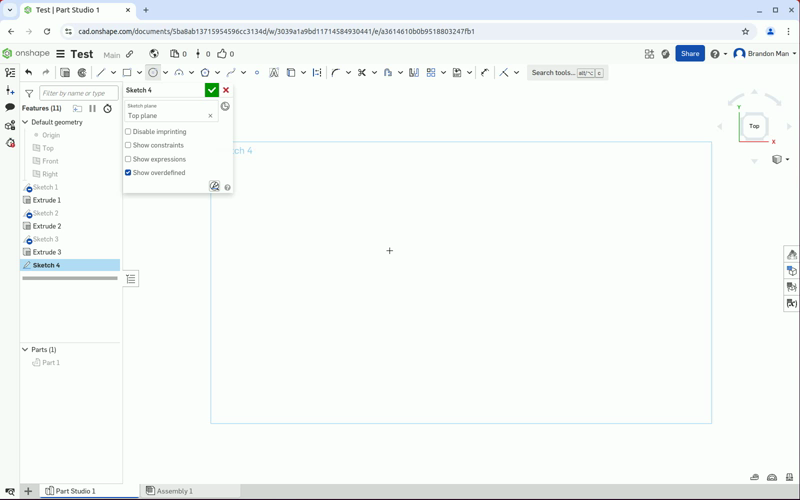
key_up(shift)
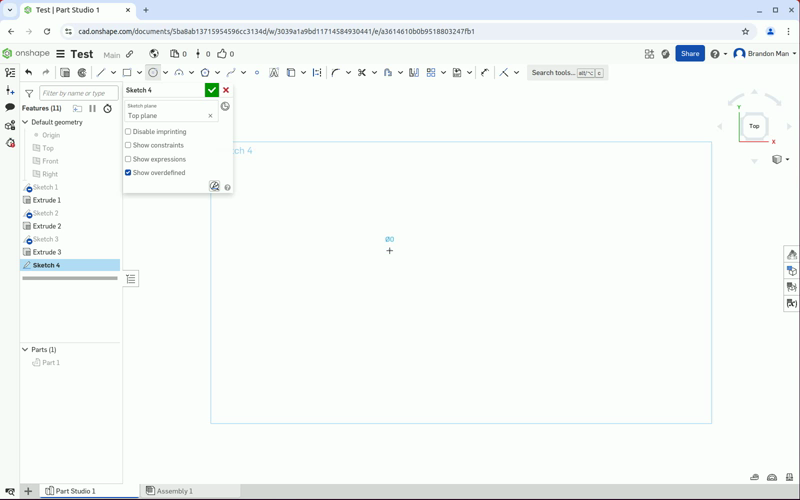
mouse_move(417, 250)
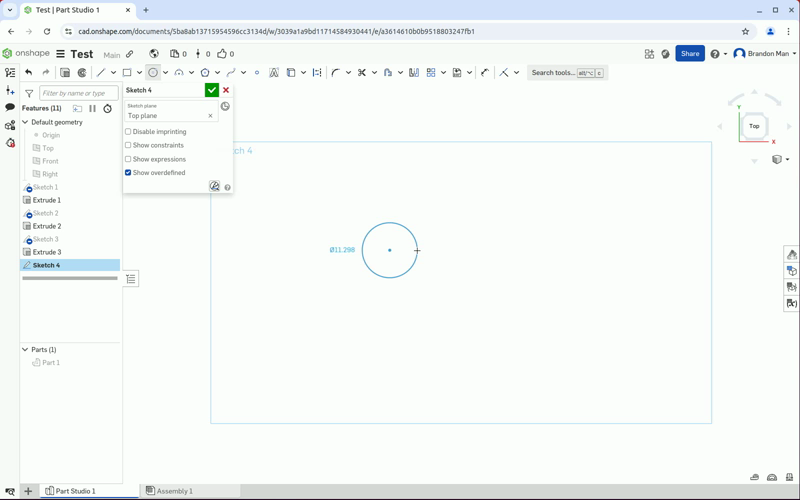
click(417, 250)
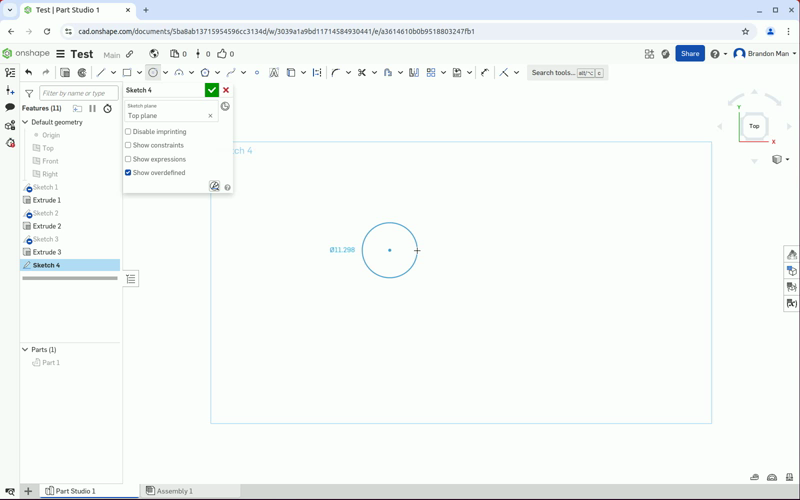
key(esc)
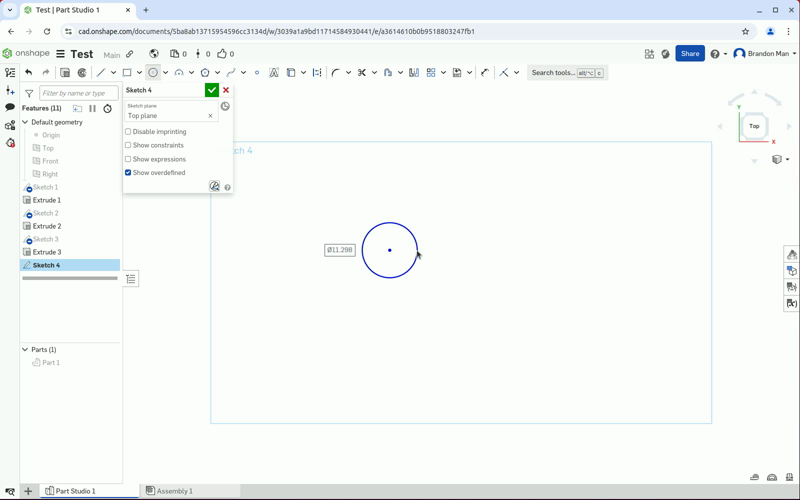
mouse_move(373, 246)
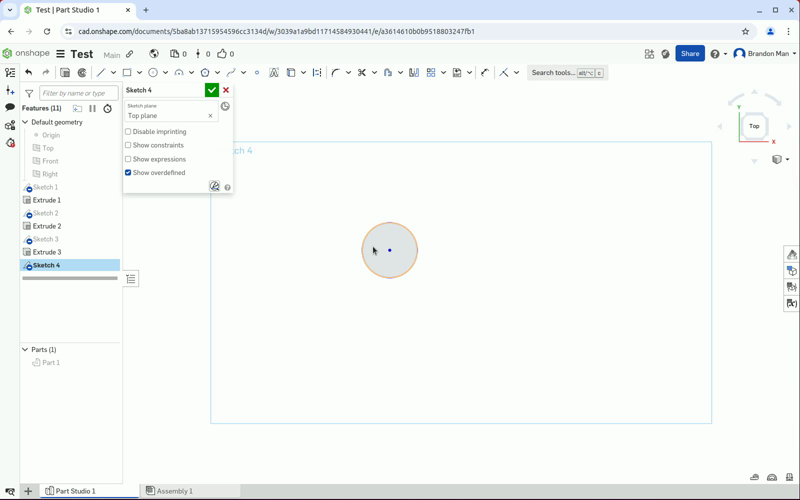
click(373, 246)
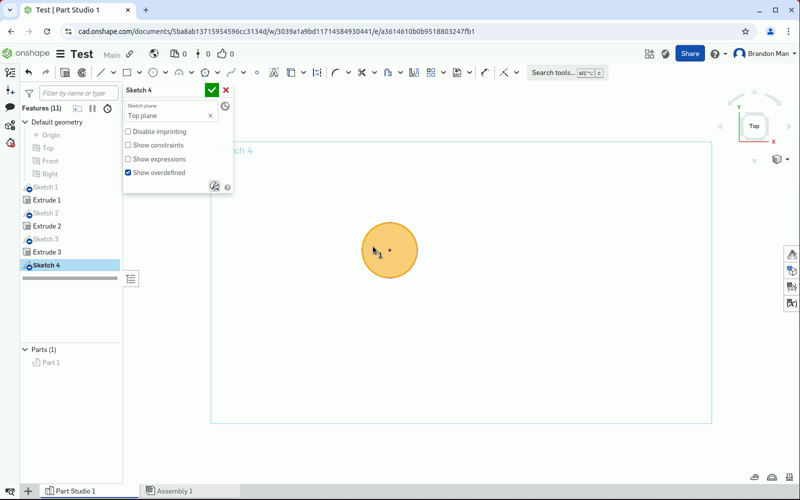
mouse_move(73, 352)
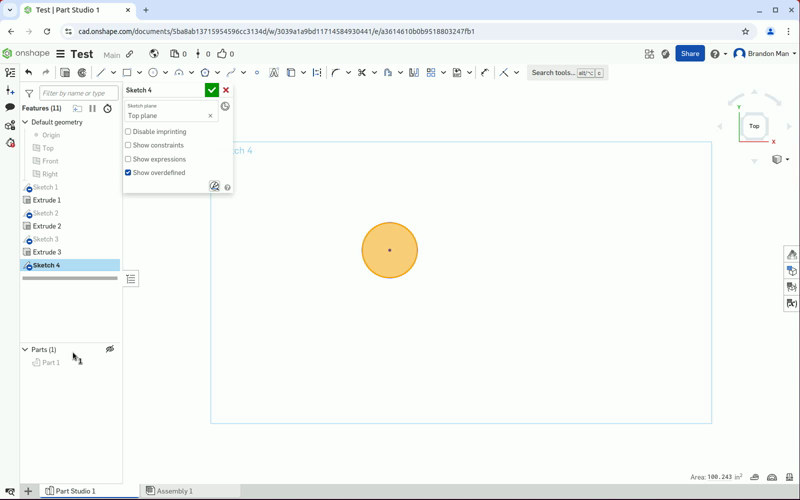
key(shift+y)
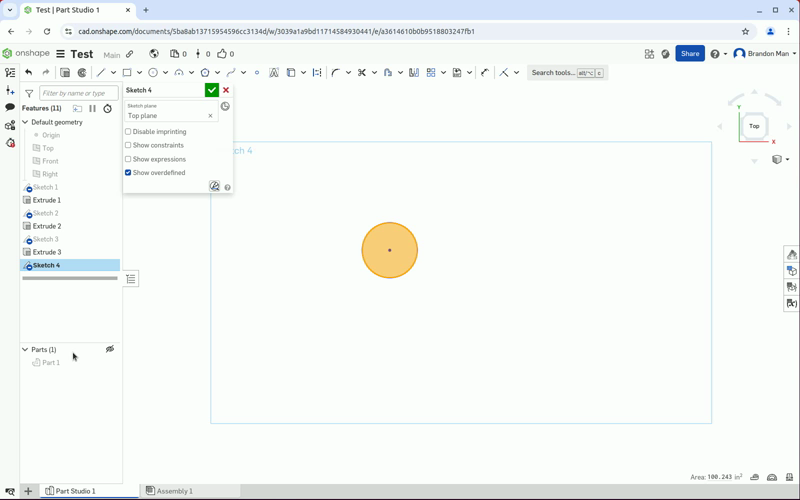
key(shift+e)
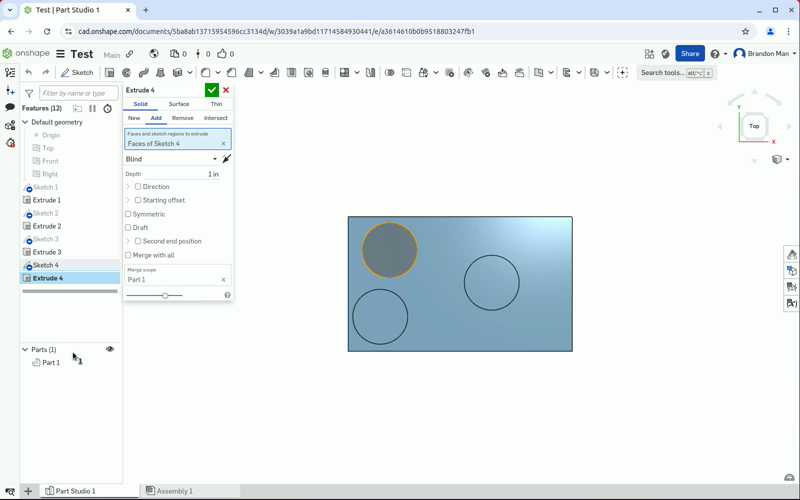
mouse_move(143, 106)
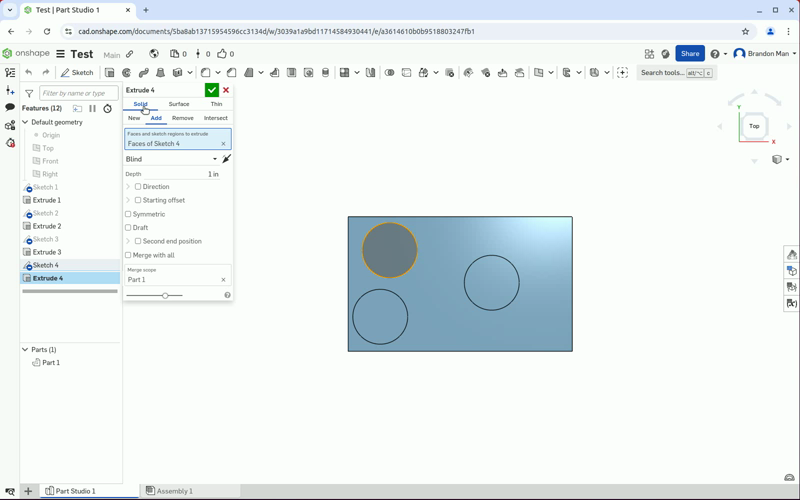
click(143, 106)
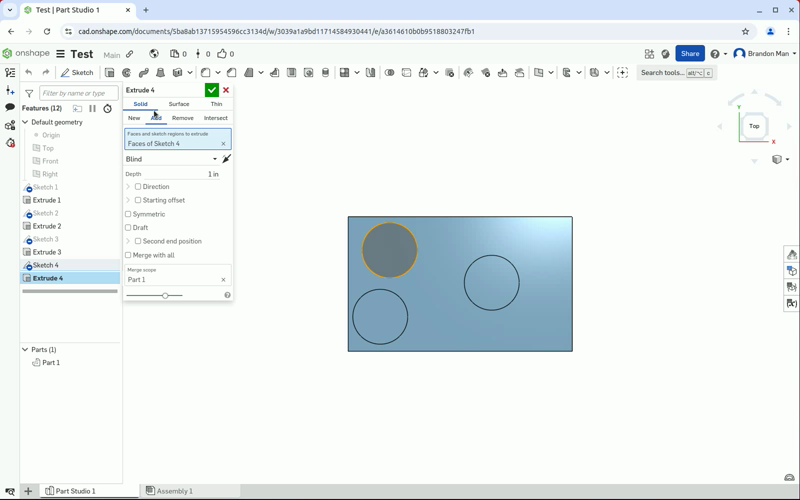
mouse_move(186, 120)
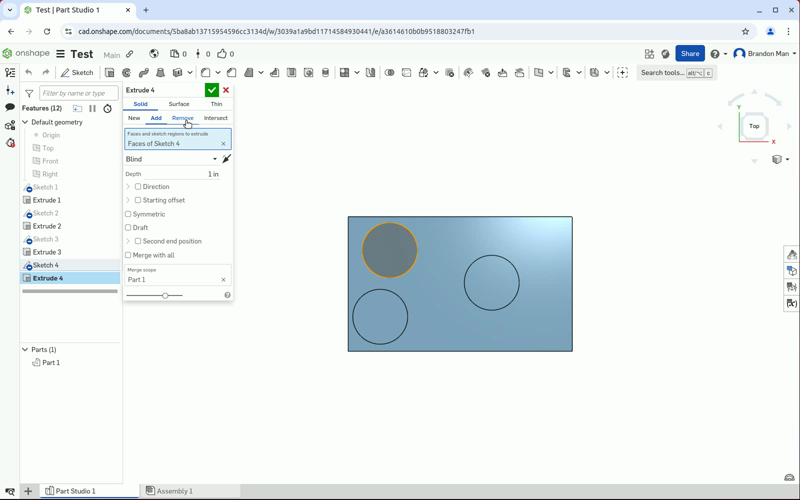
click(186, 120)
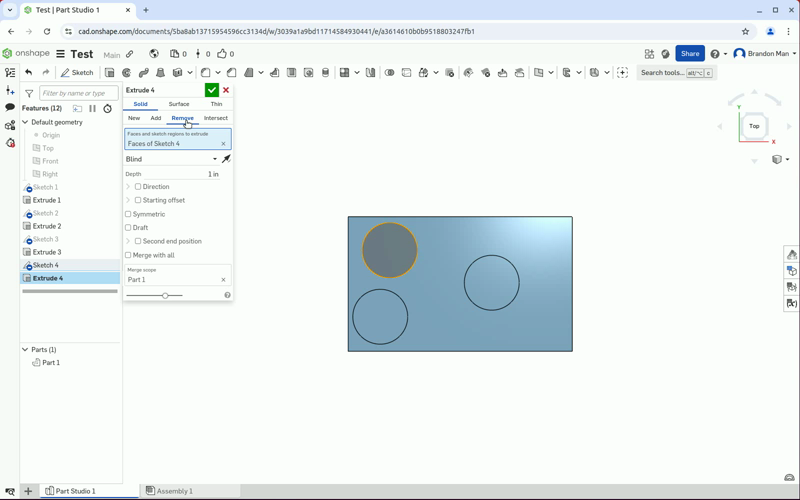
key(tab, 4)
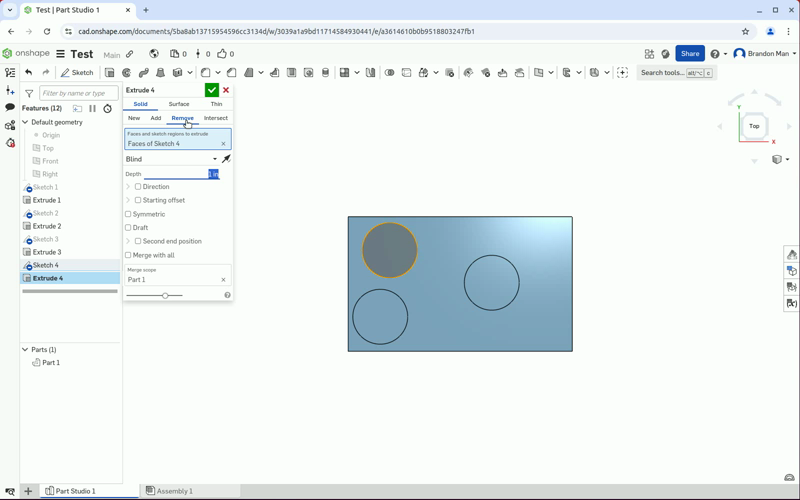
text(1.444)
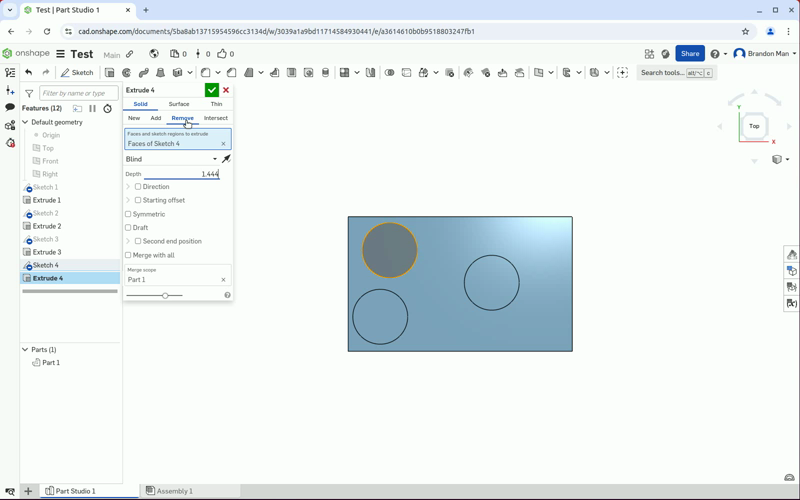
key(tab, 6)
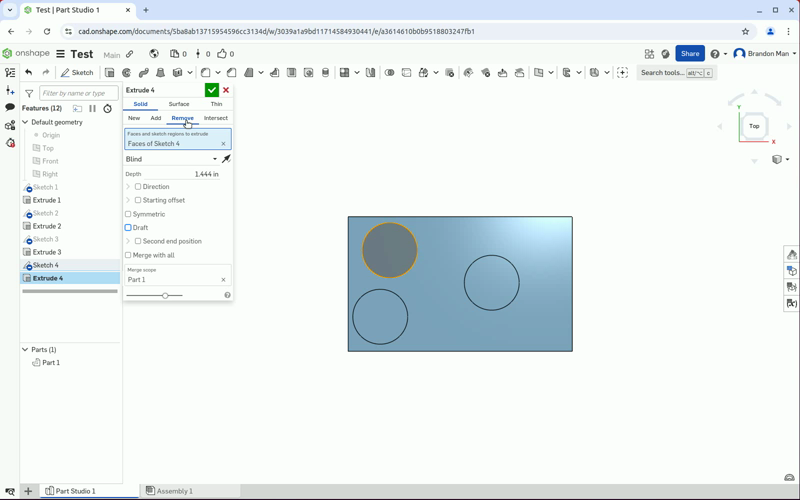
key(space)
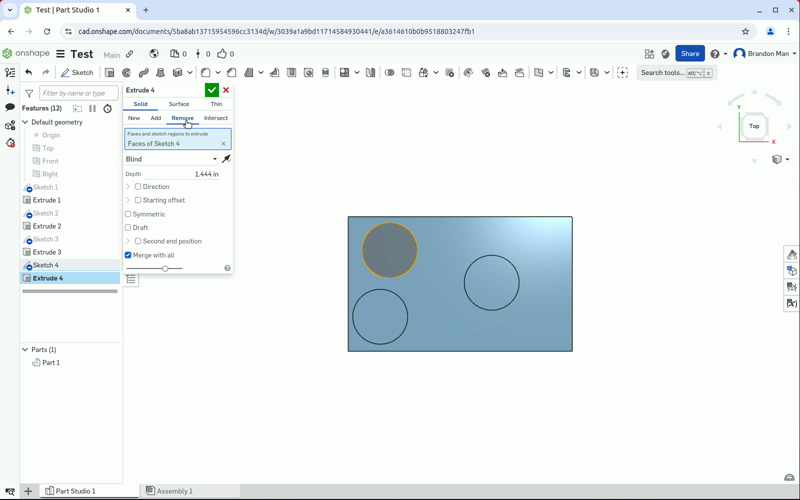
key(enter)
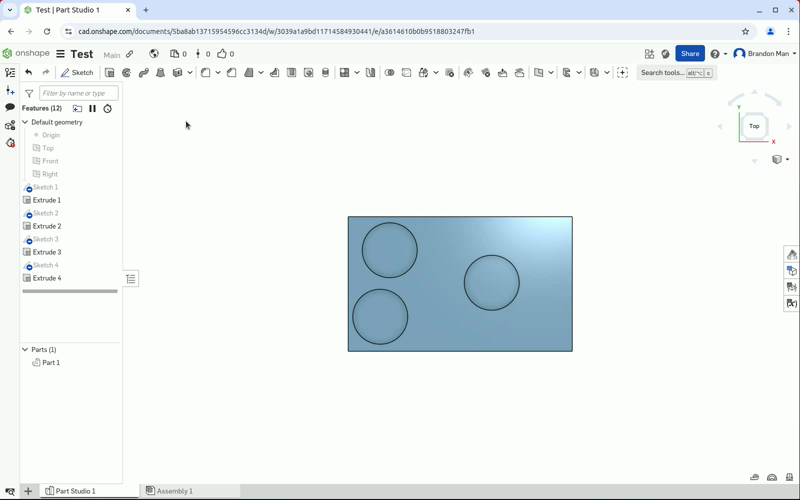
key(shift+h)
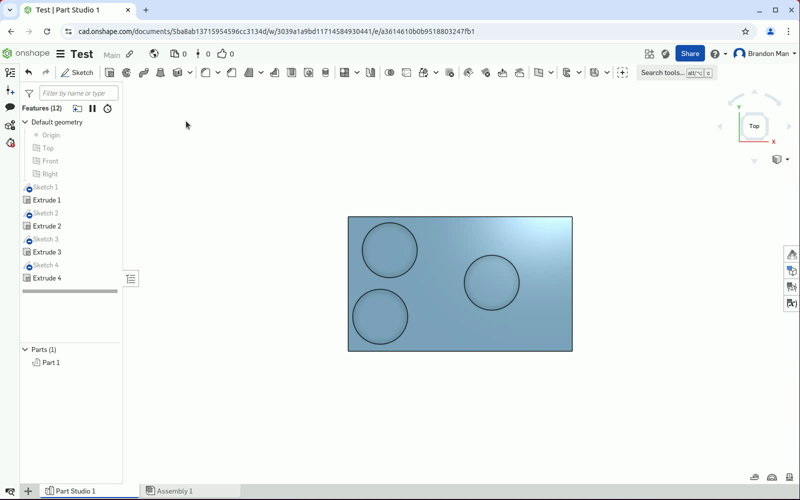
key(shift+h)
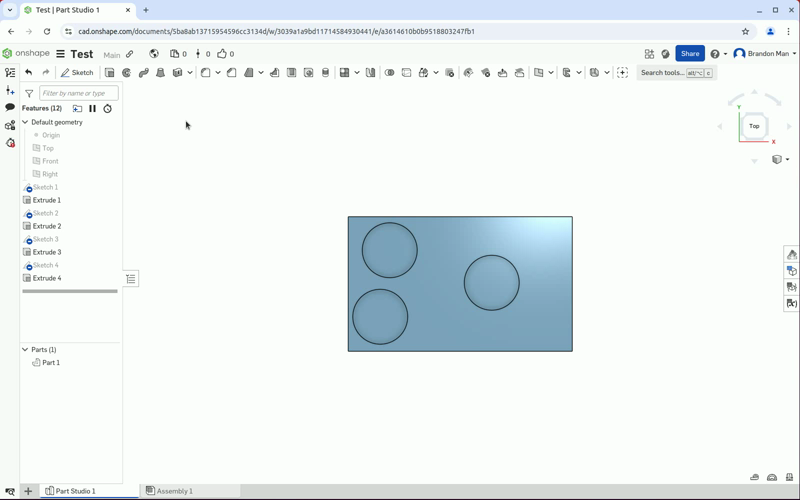
mouse_move(73, 189)
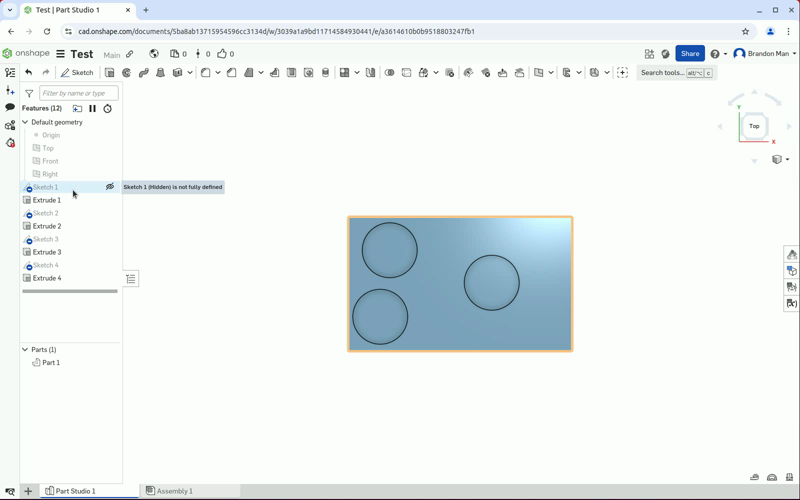
click(73, 189)
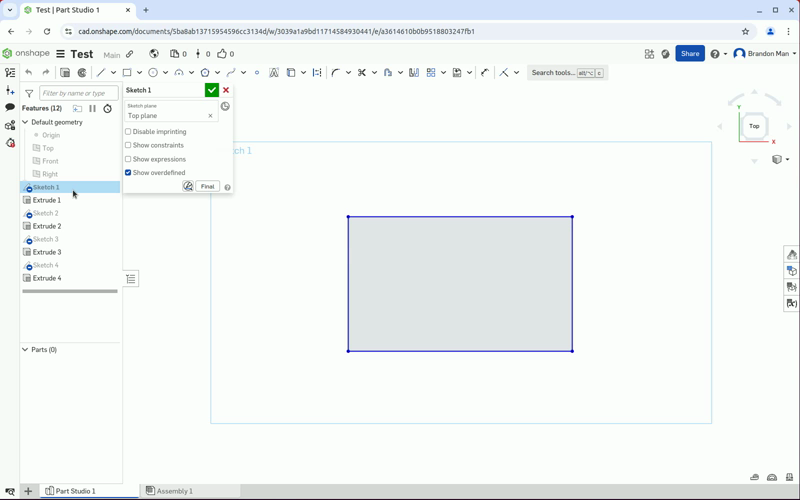
mouse_move(229, 92)
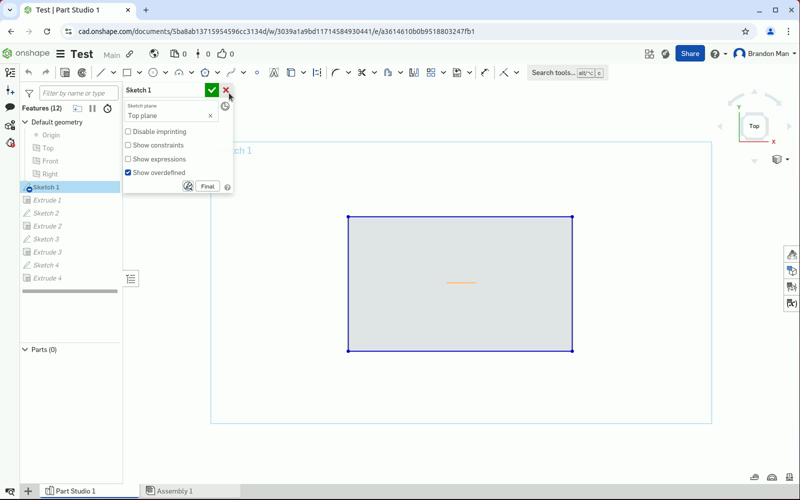
click(229, 92)
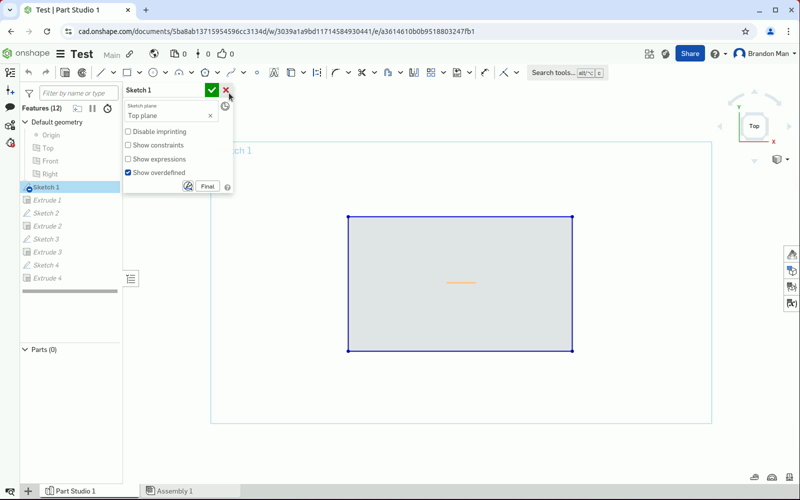
key(shift+s)
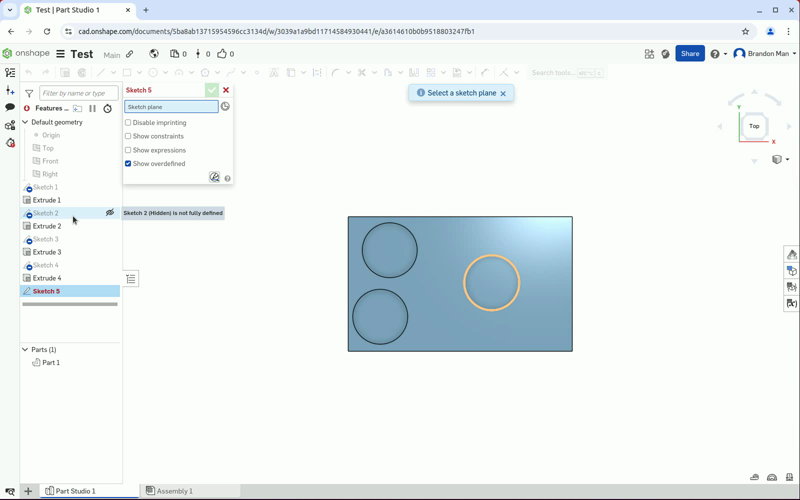
scroll(3)
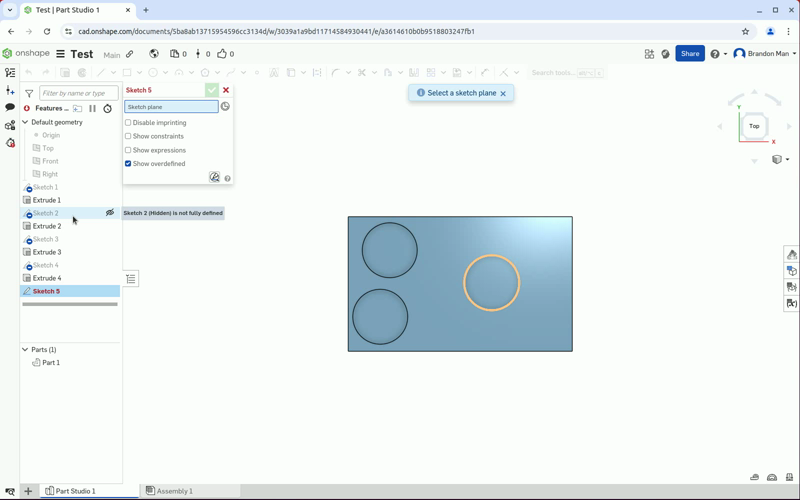
mouse_move(73, 150)
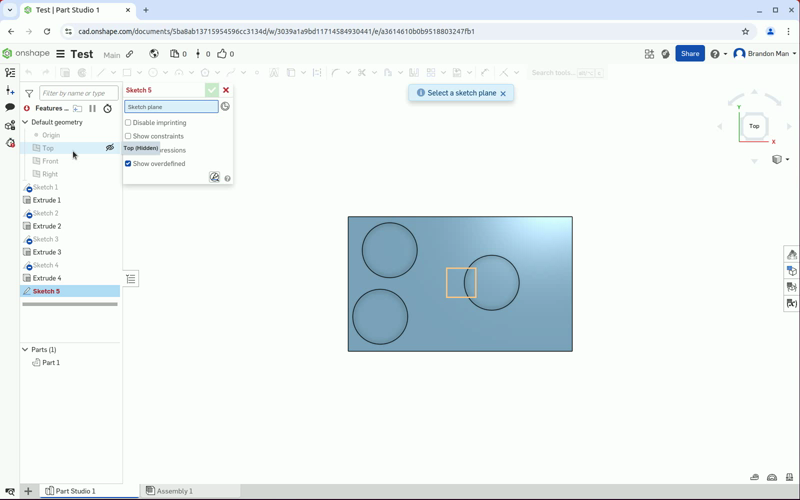
click(73, 150)
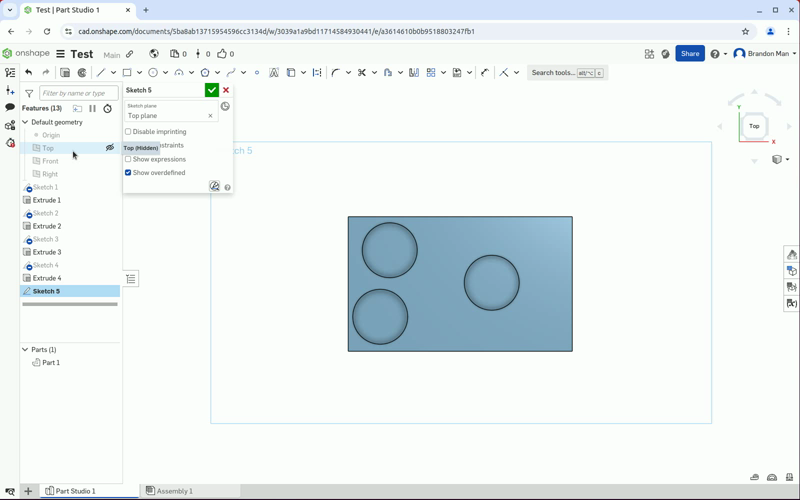
mouse_move(73, 352)
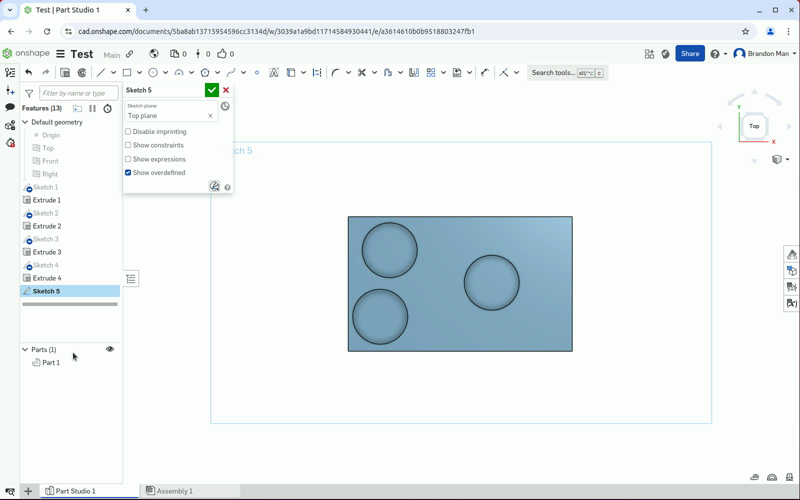
key(y)
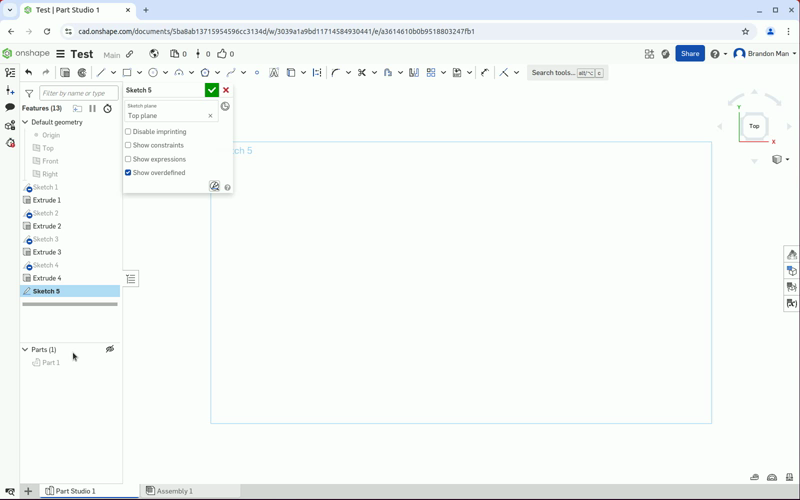
key(c)
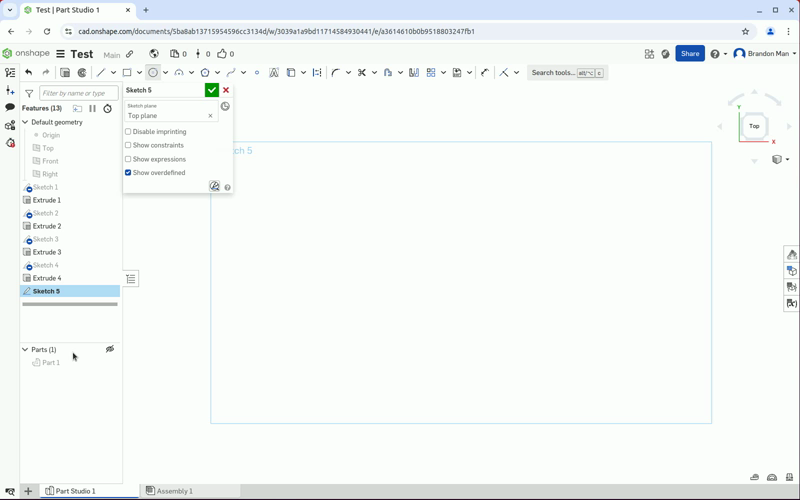
key_down(shift)
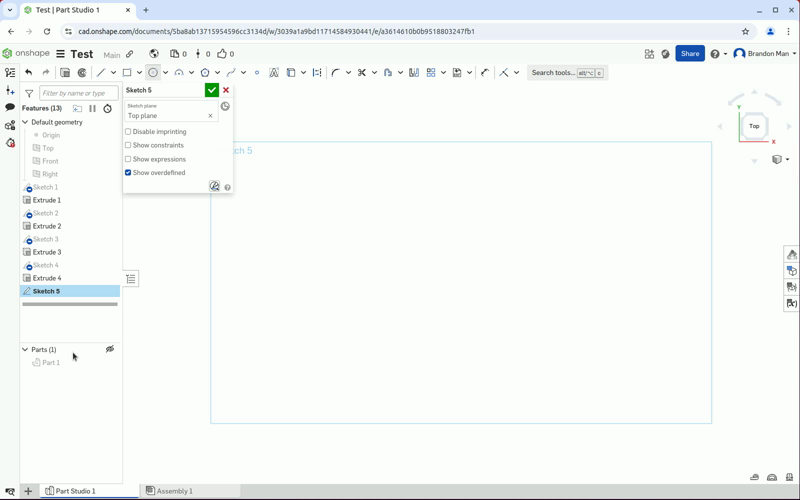
mouse_move(431, 288)
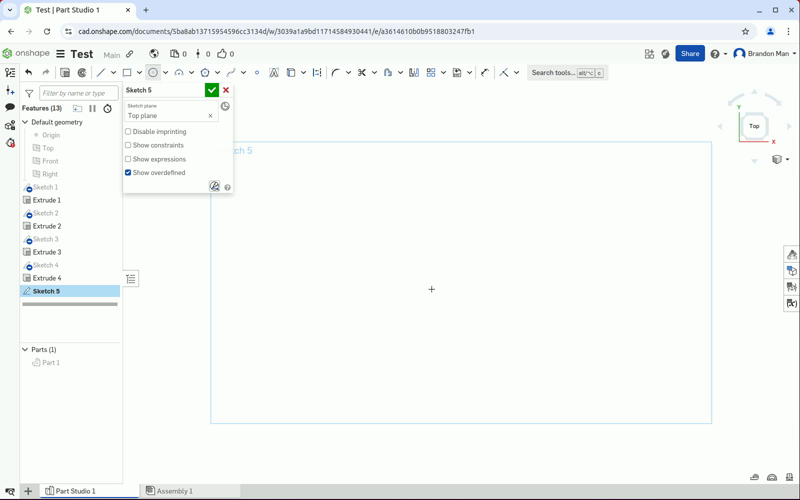
click(431, 288)
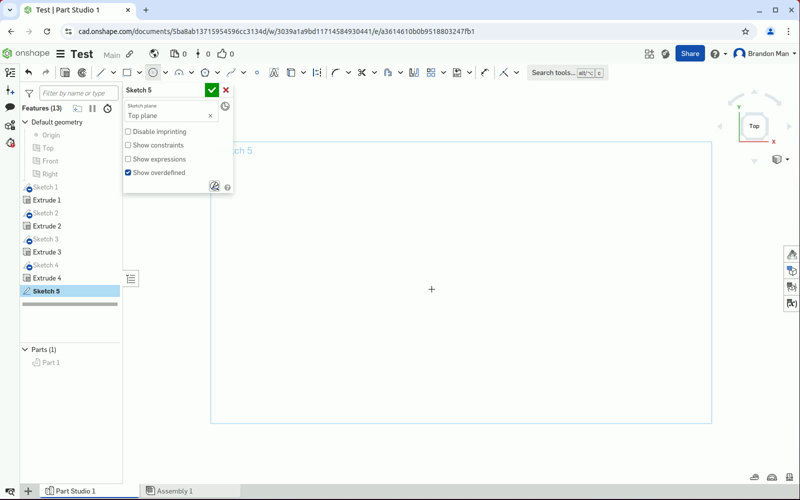
key_up(shift)
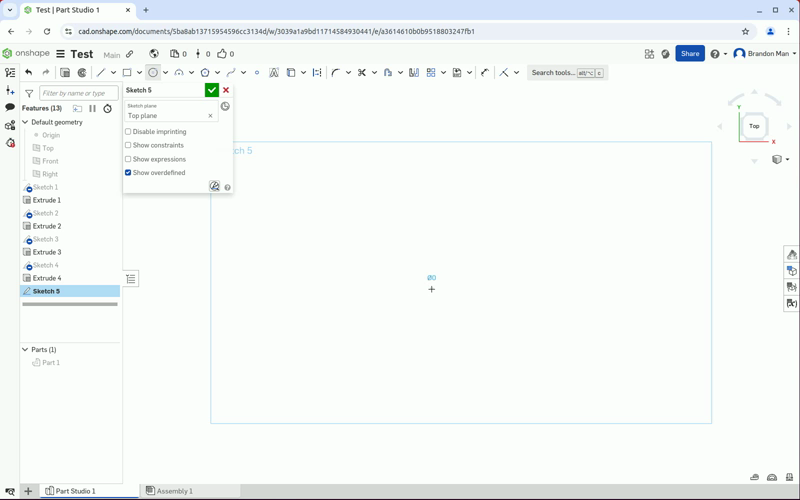
mouse_move(459, 288)
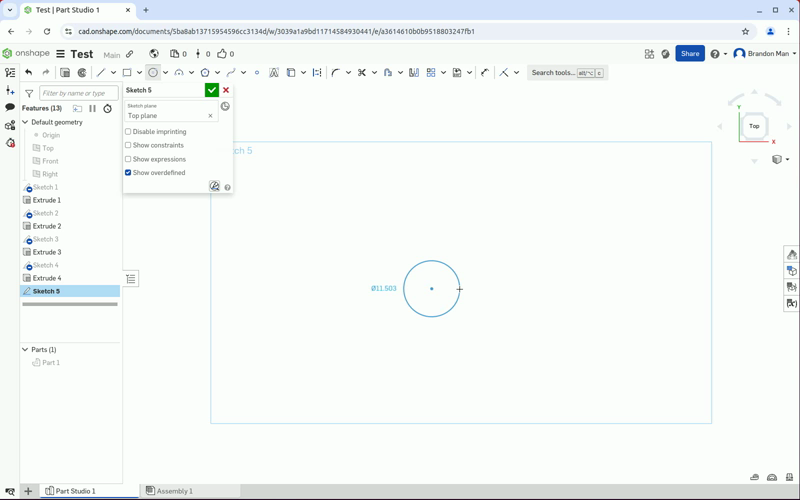
click(459, 288)
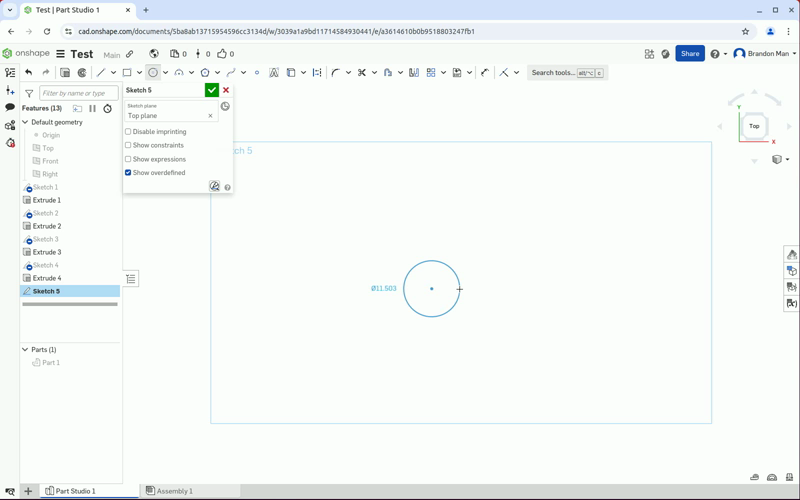
key(esc)
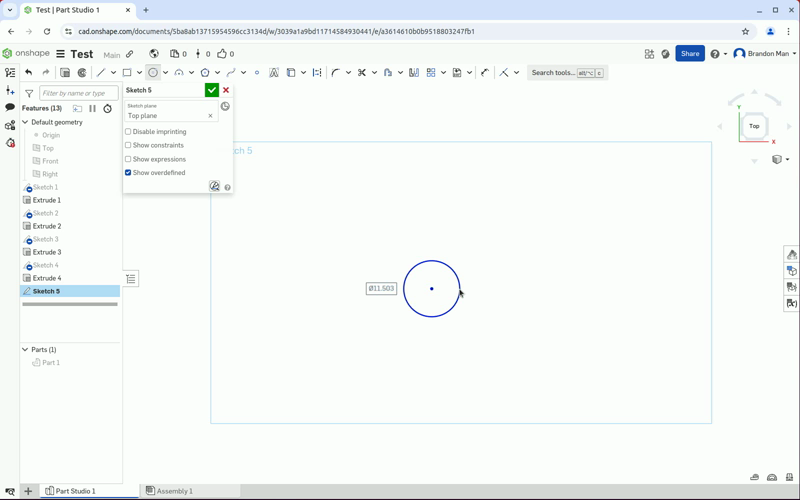
mouse_move(445, 275)
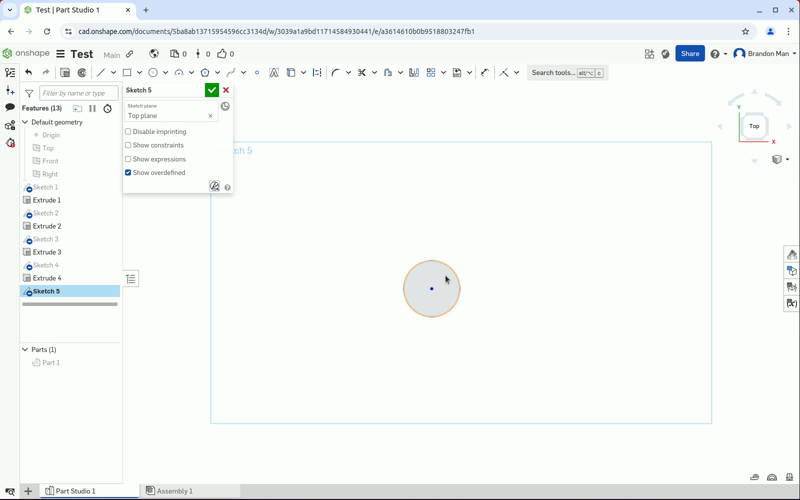
click(445, 275)
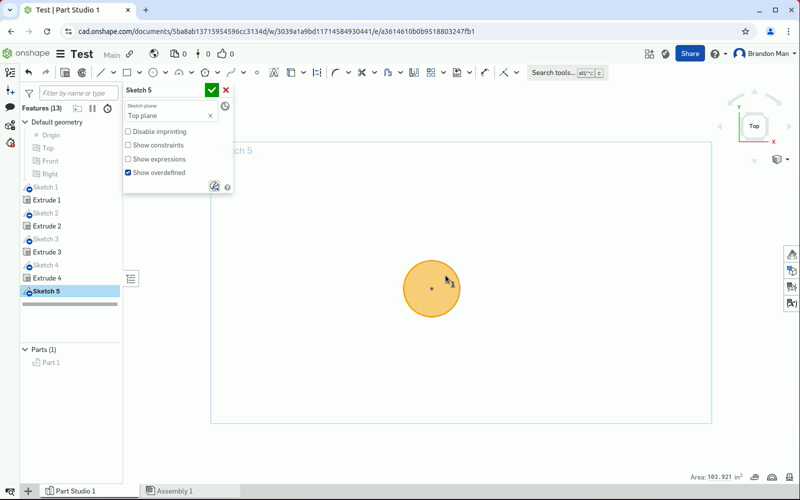
mouse_move(73, 352)
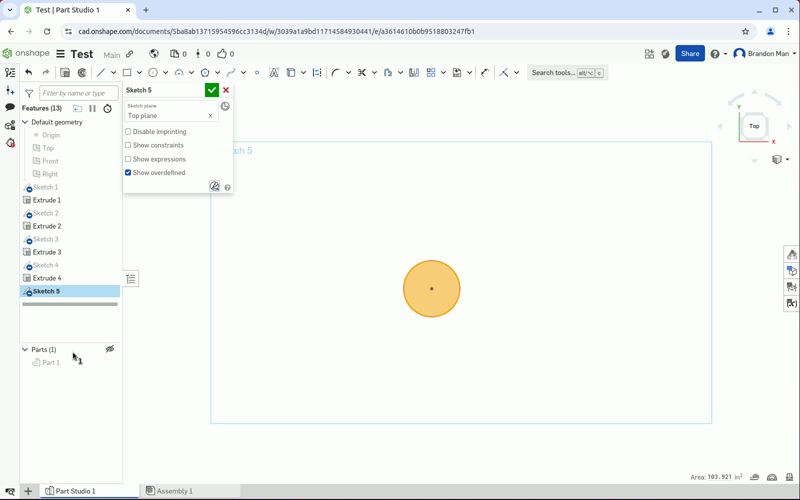
key(shift+y)
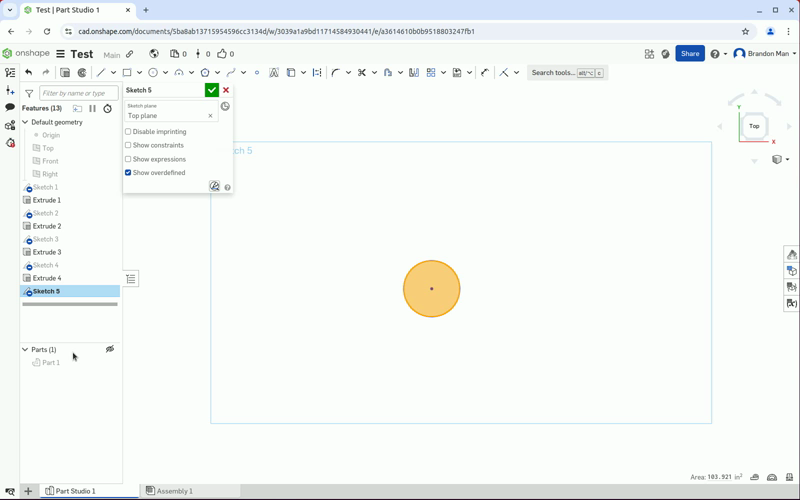
key(shift+e)
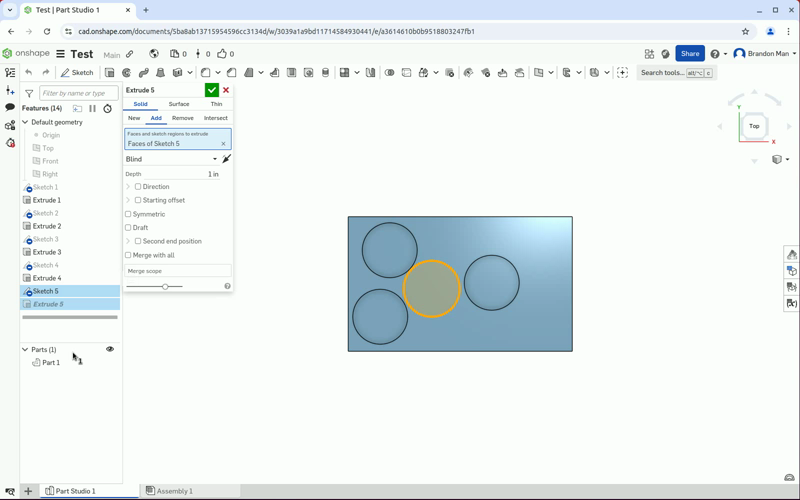
mouse_move(143, 106)
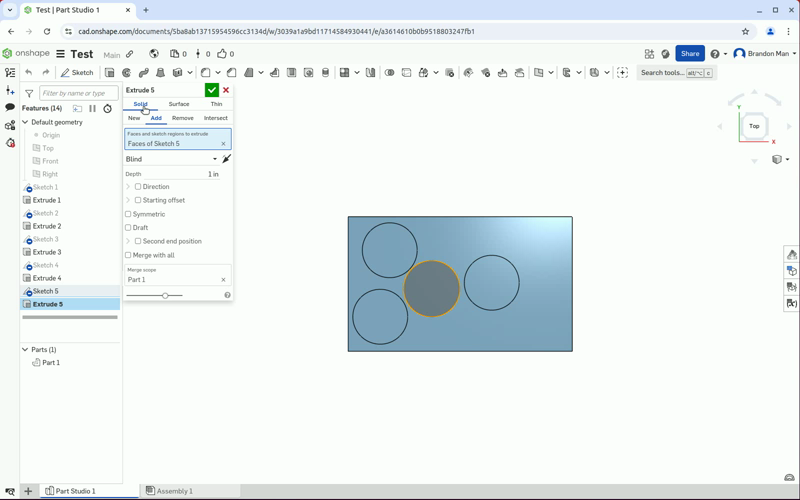
click(143, 106)
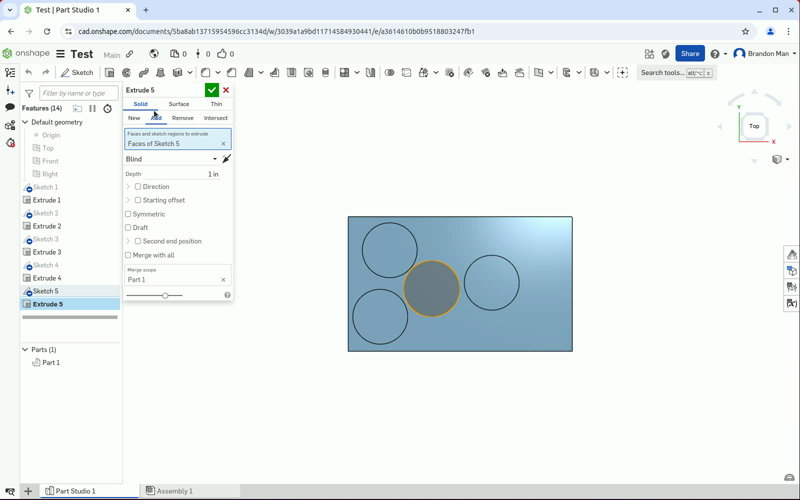
mouse_move(186, 120)
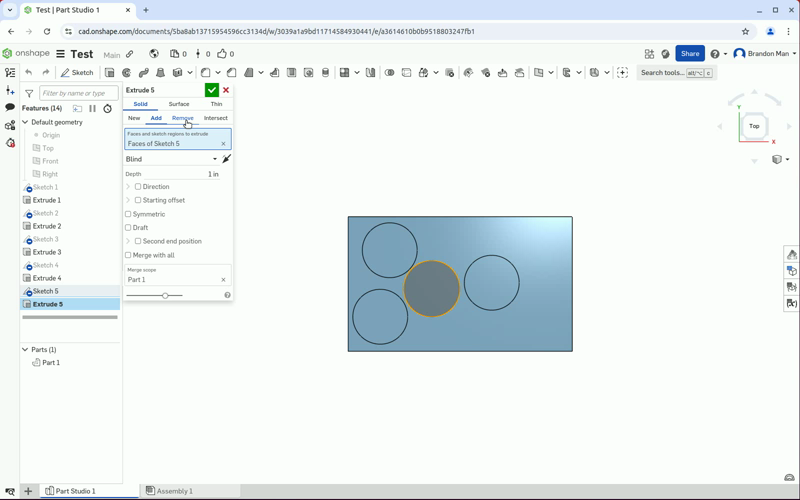
click(186, 120)
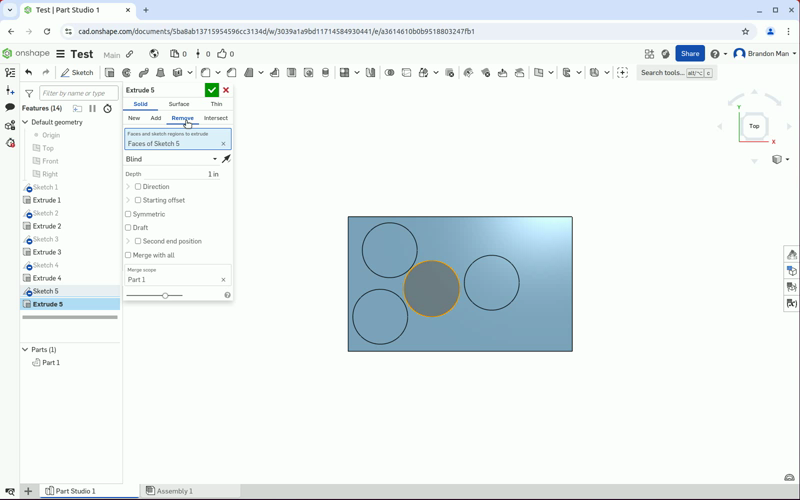
key(tab, 4)
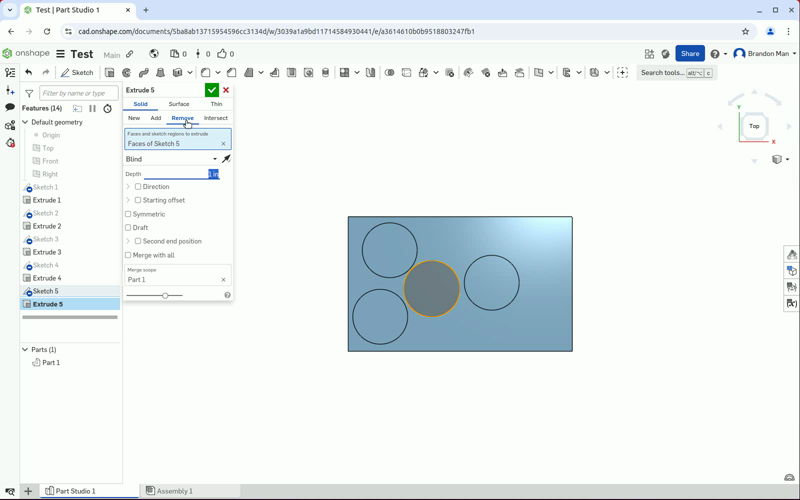
text(1.444)
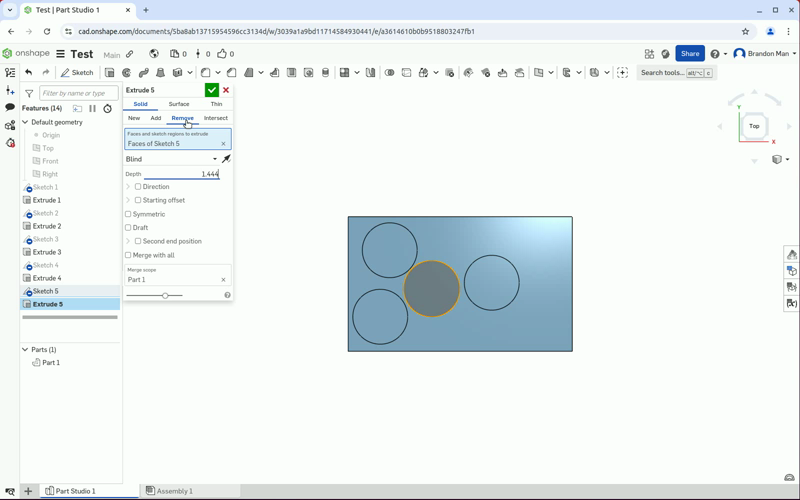
key(tab, 6)
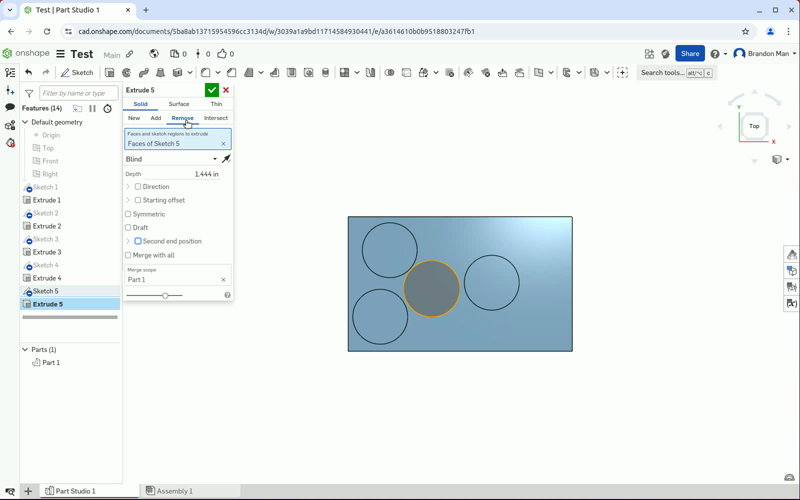
key(space)
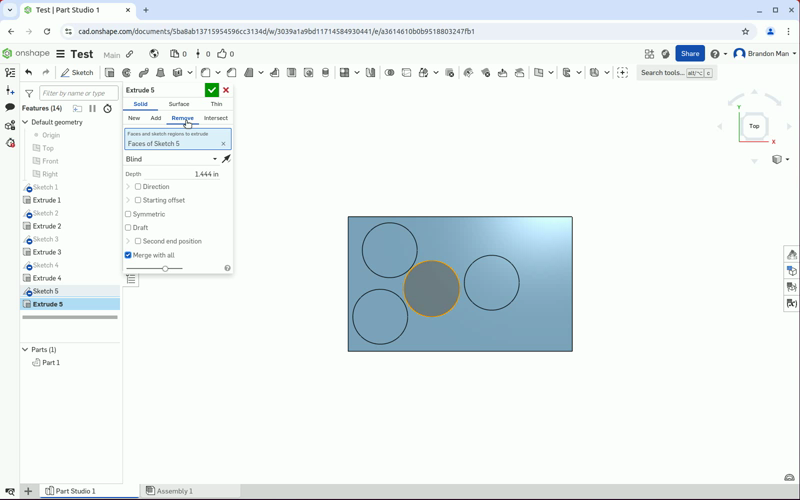
key(enter)
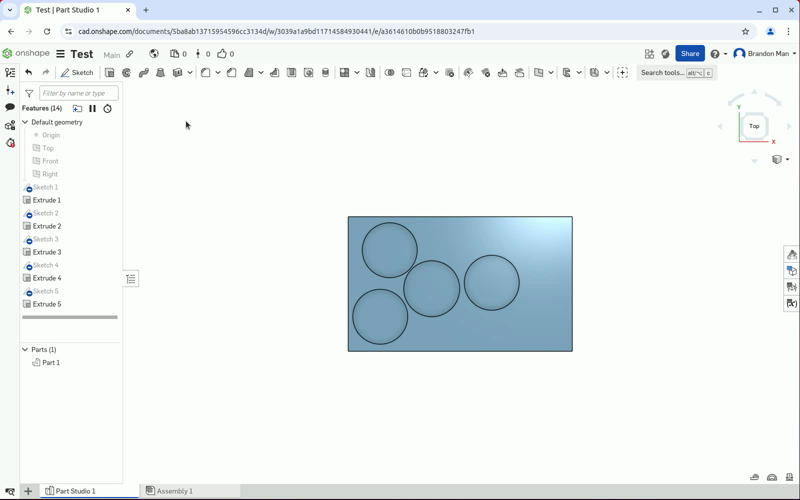
key(shift+h)
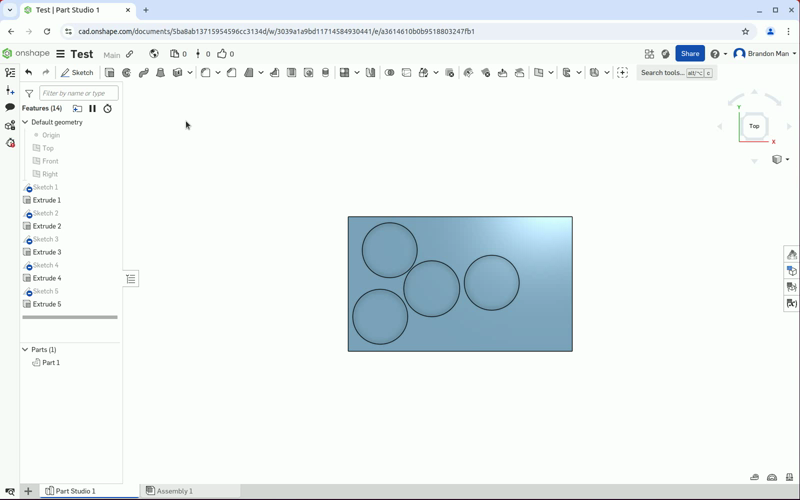
key(shift+h)
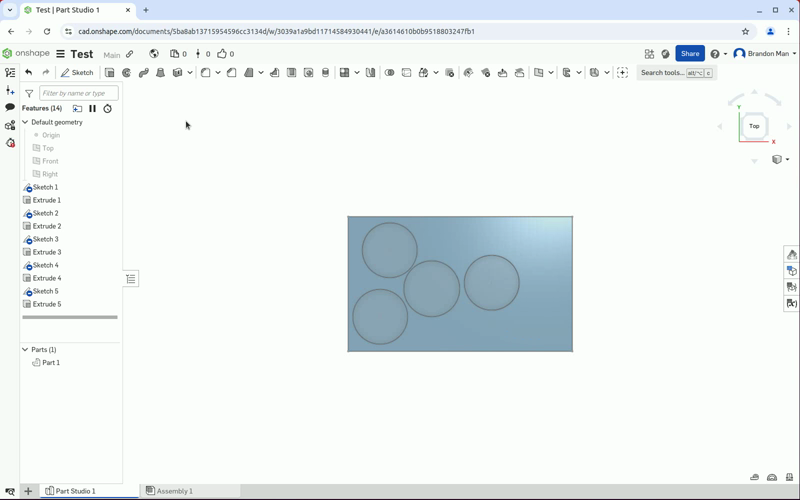
key(shift+7)
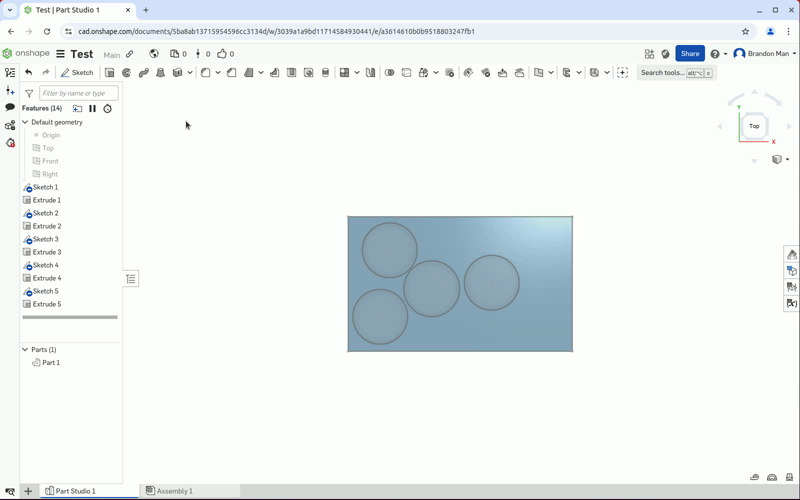
key(up, 3)
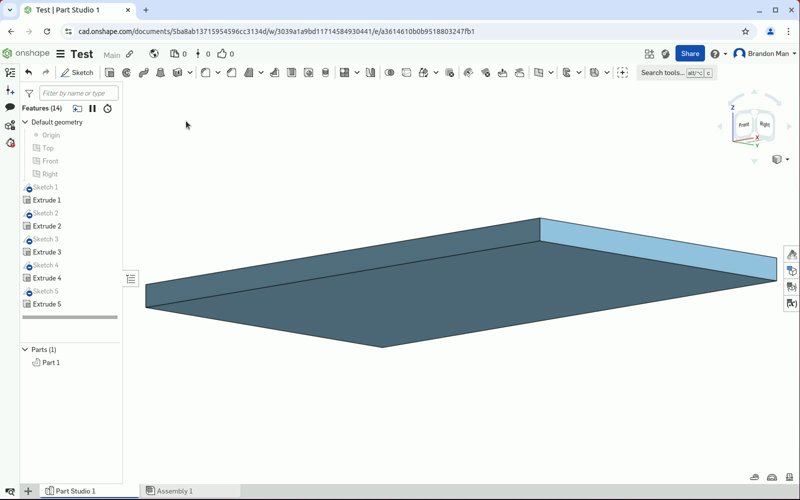
key(left, 3)
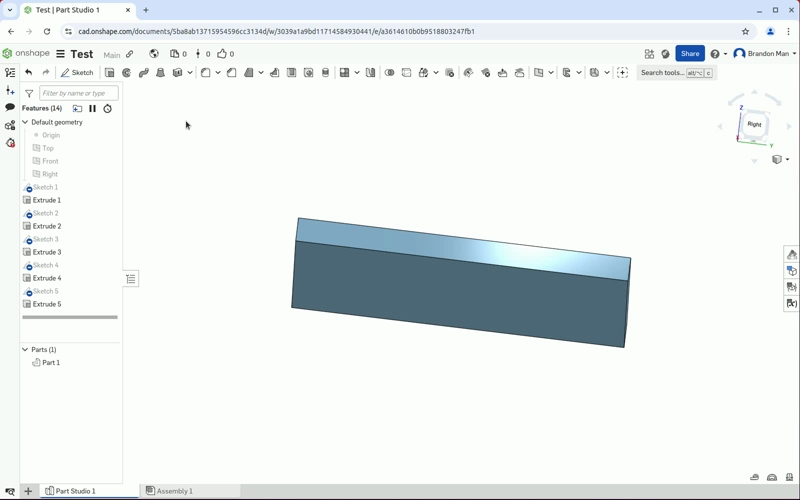
key(right, 3)
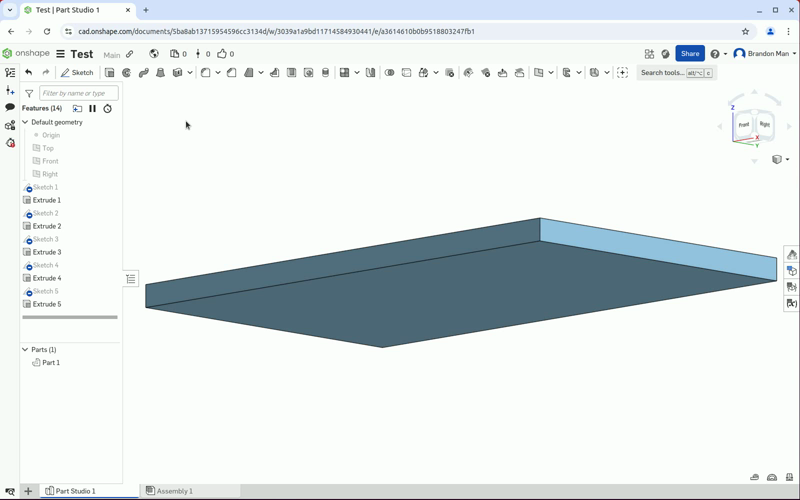
key(down, 3)
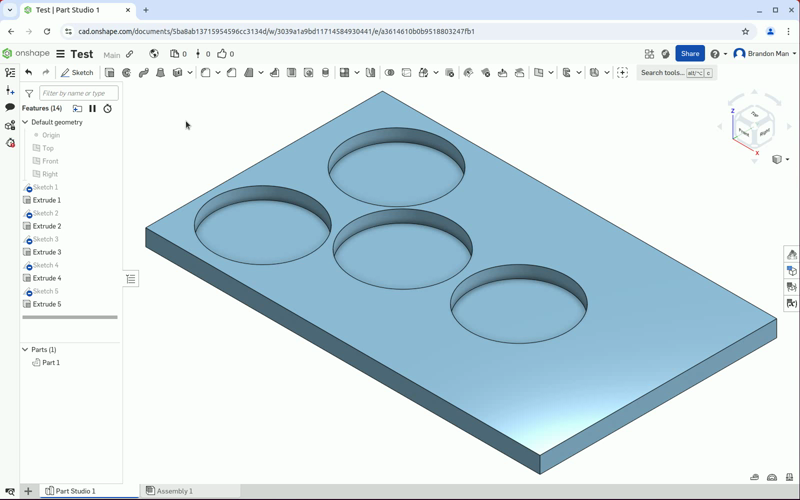
mouse_move(73, 189)
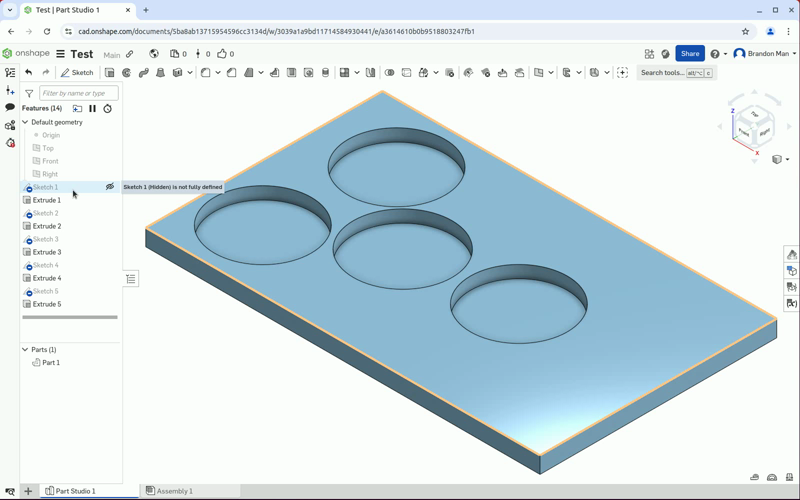
click(73, 189)